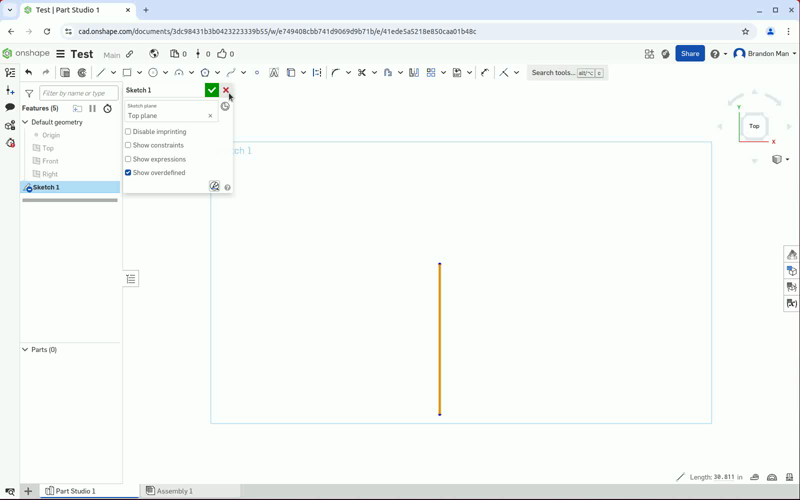
key(shift+h)
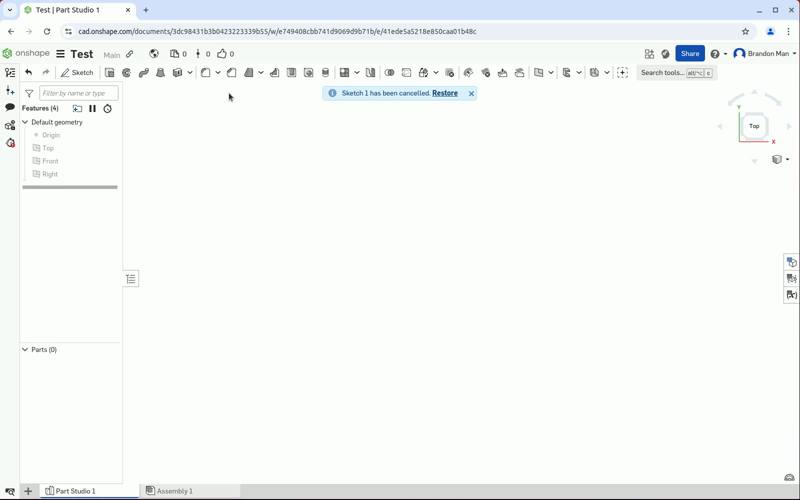
mouse_move(73, 352)
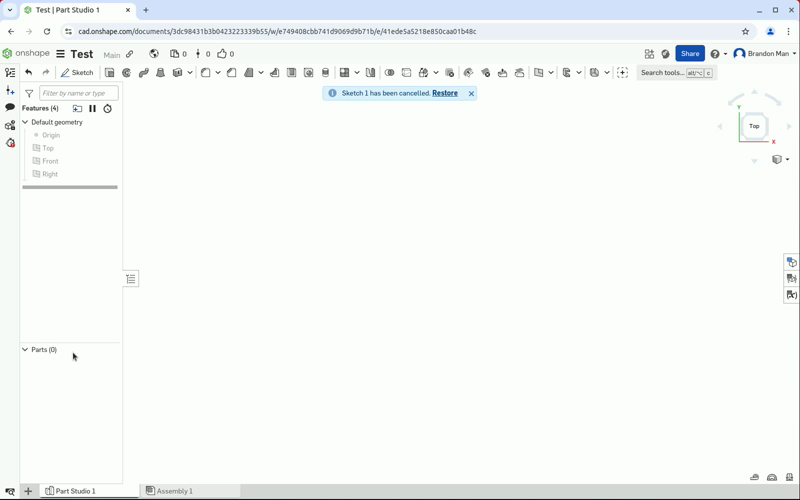
key(y)
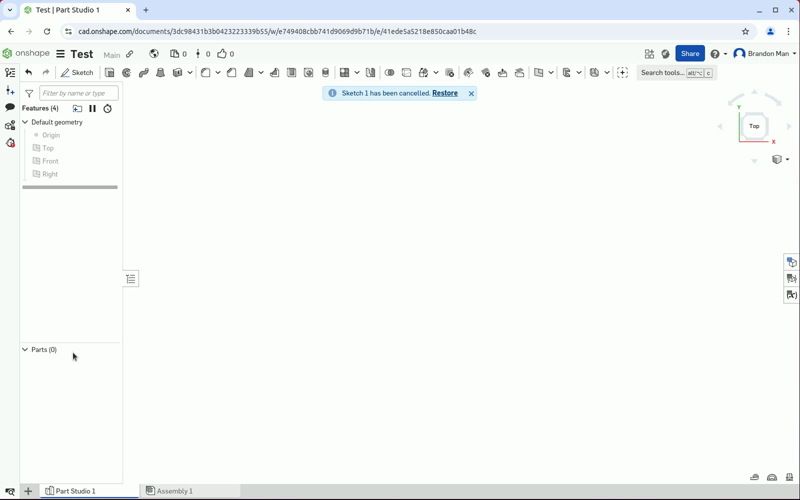
key(shift+p)
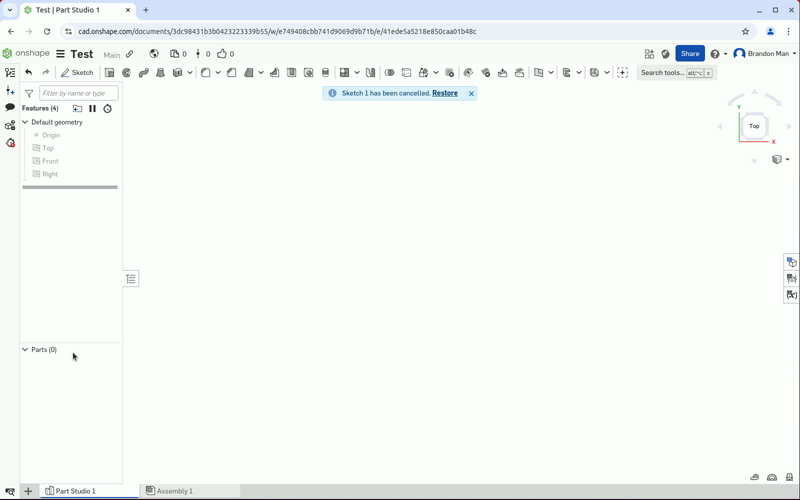
key(space)
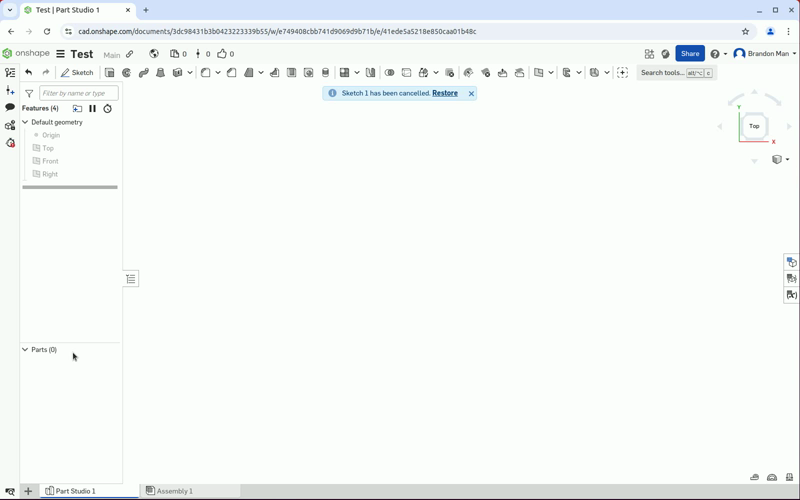
key_down(shift)
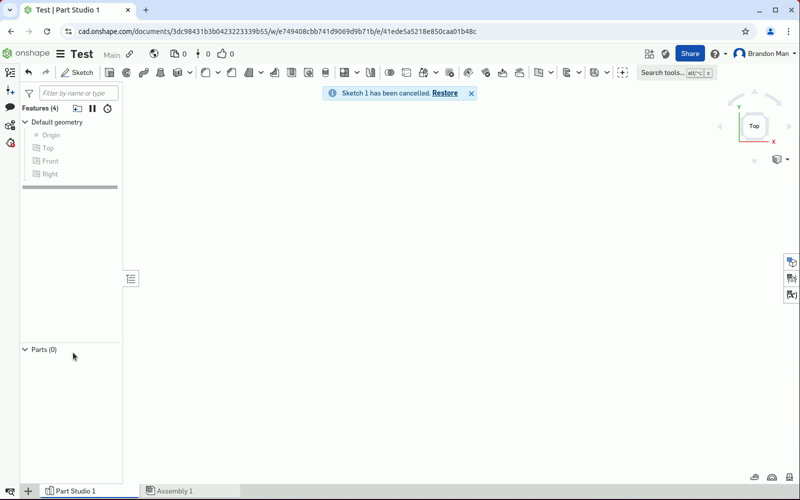
key(up)
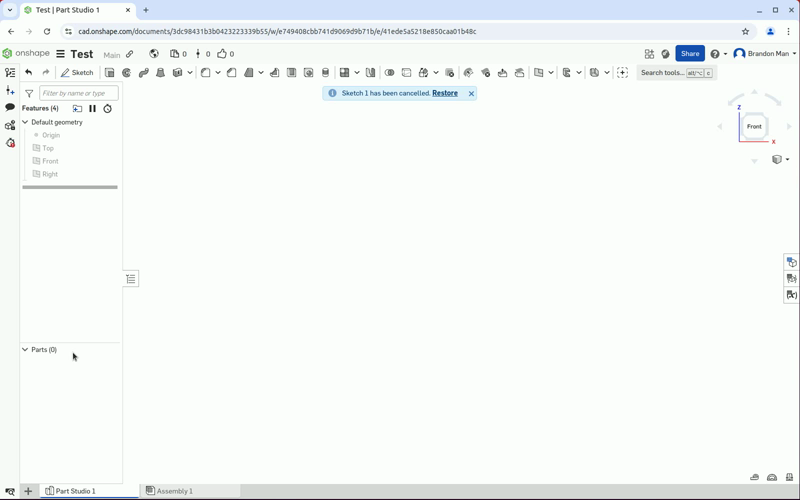
key_up(shift)
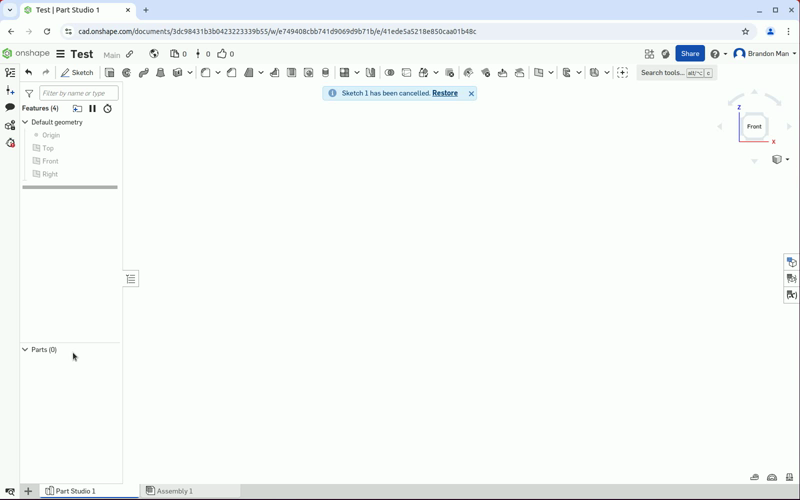
key(space)
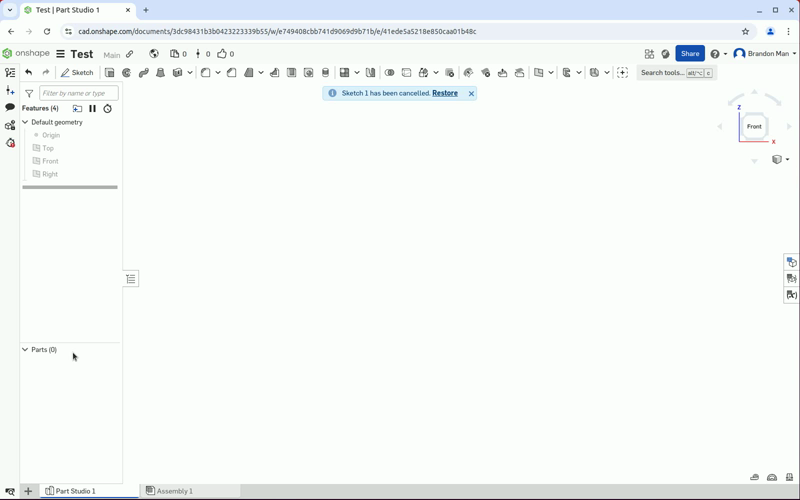
key_down(shift)
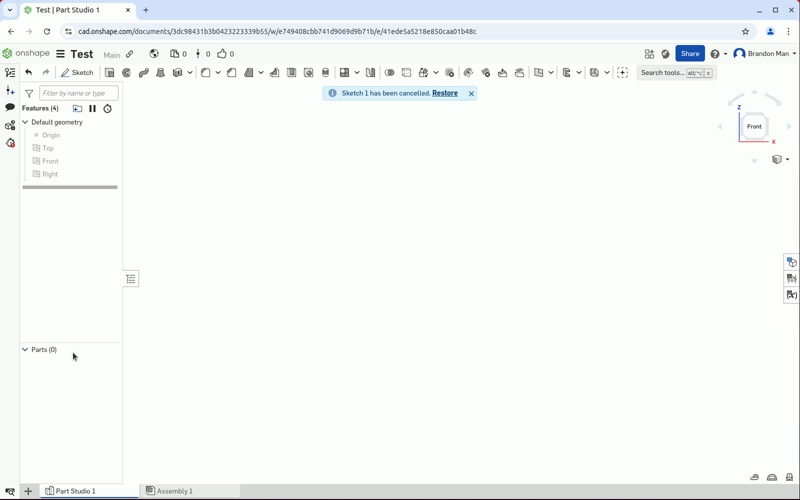
key(left)
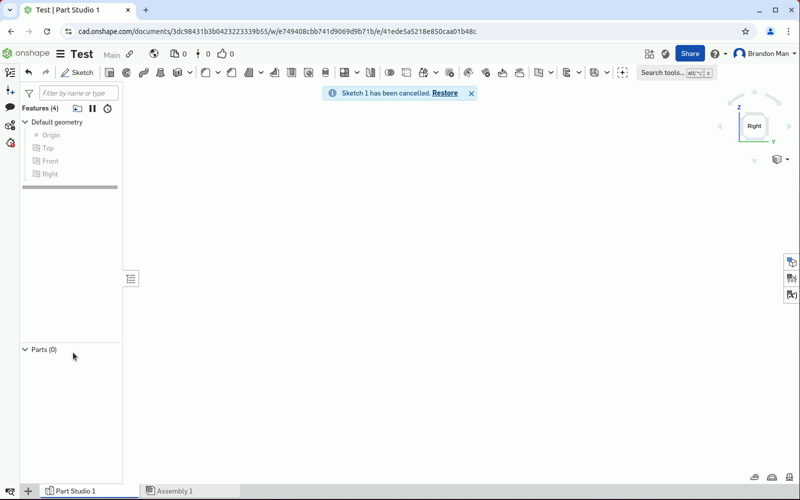
key_up(shift)
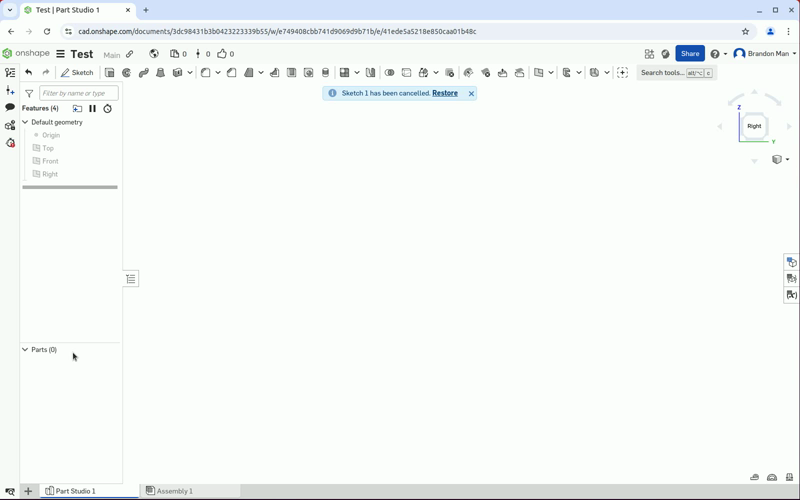
mouse_move(73, 352)
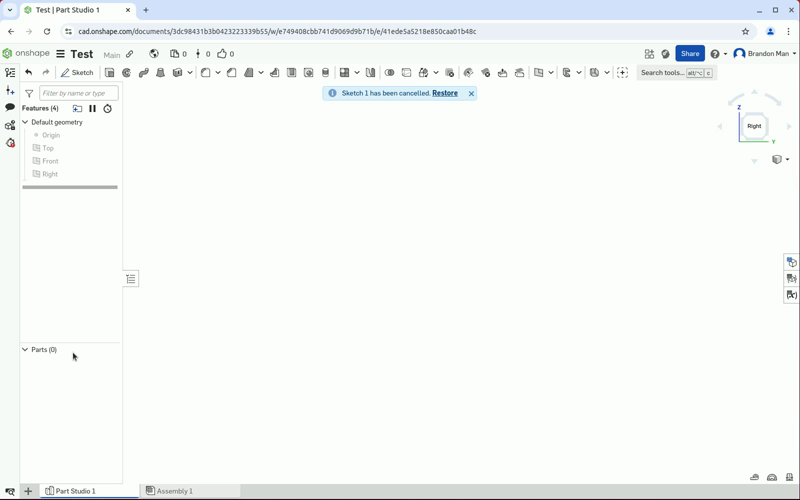
key(shift+y)
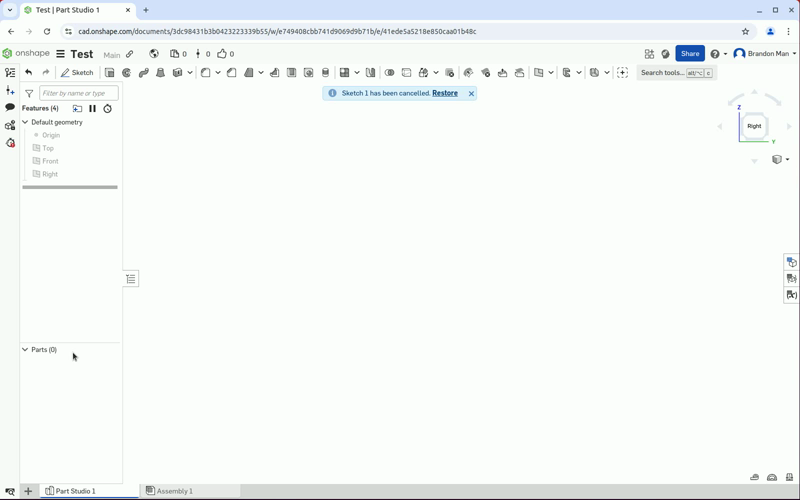
key(shift+s)
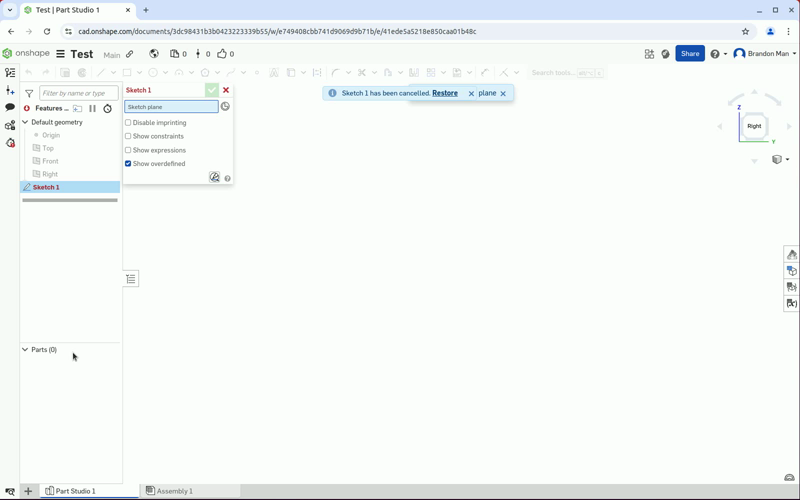
mouse_move(73, 176)
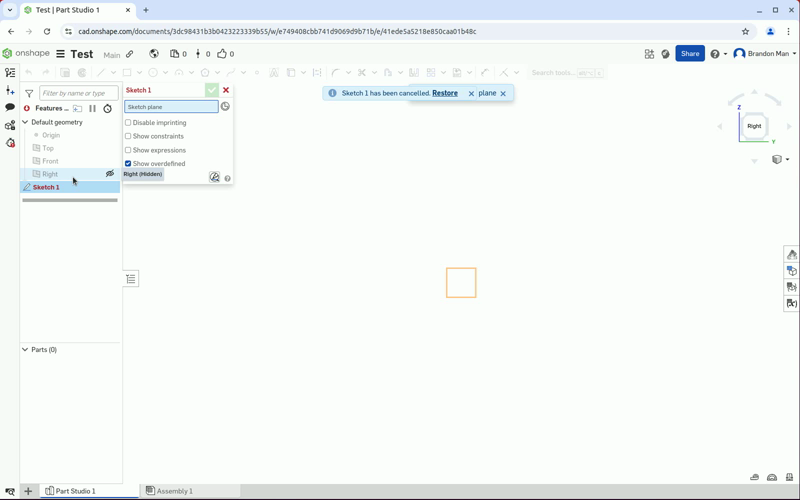
click(73, 176)
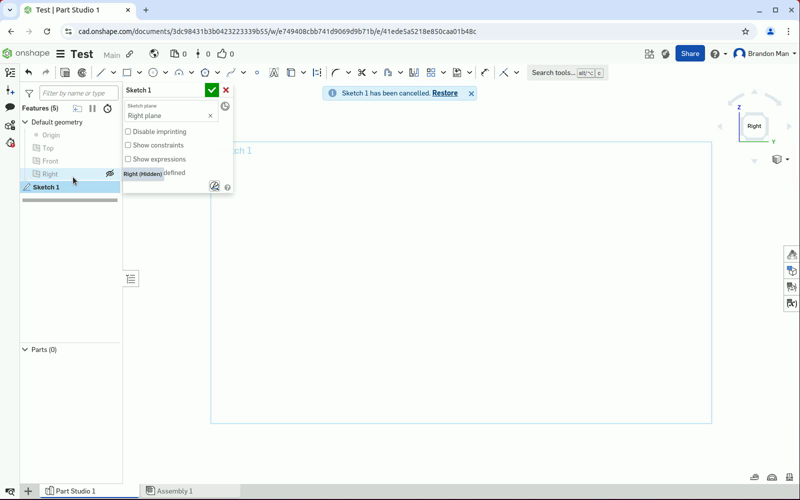
mouse_move(73, 352)
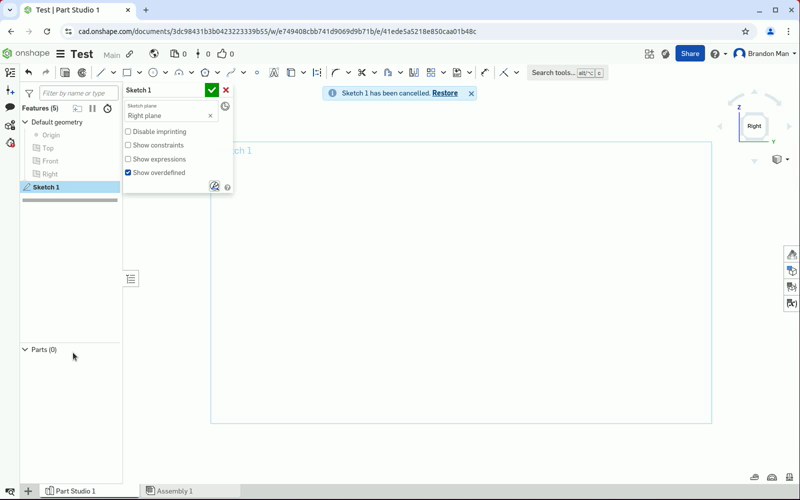
key(y)
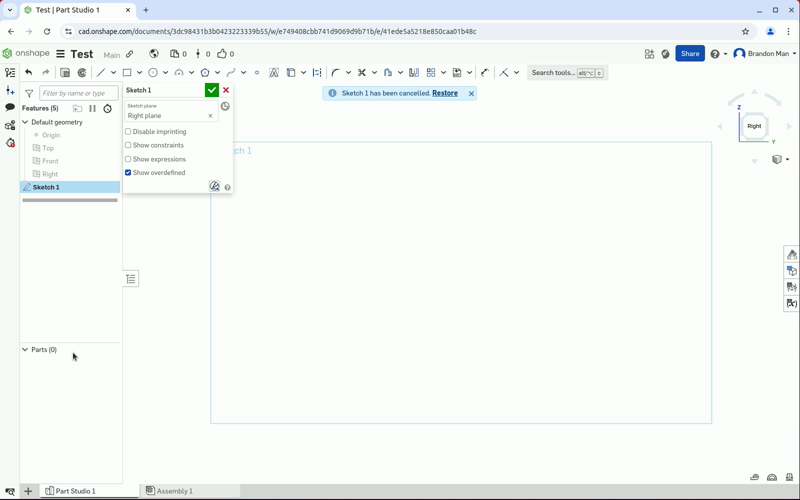
key(l)
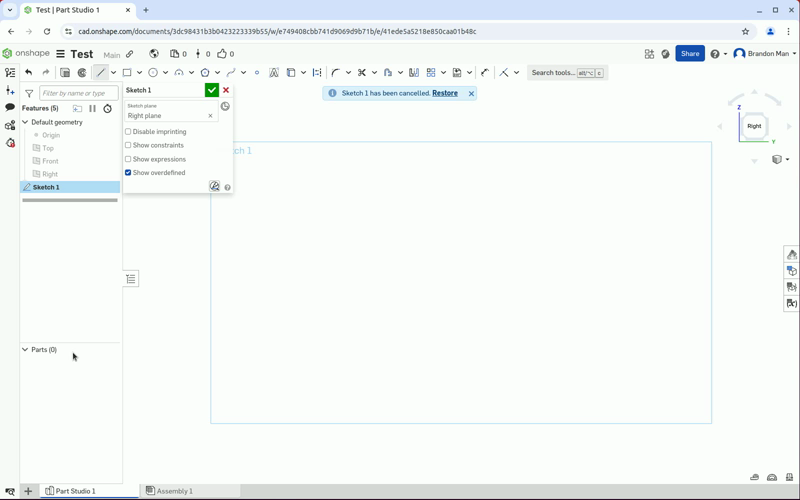
key_down(shift)
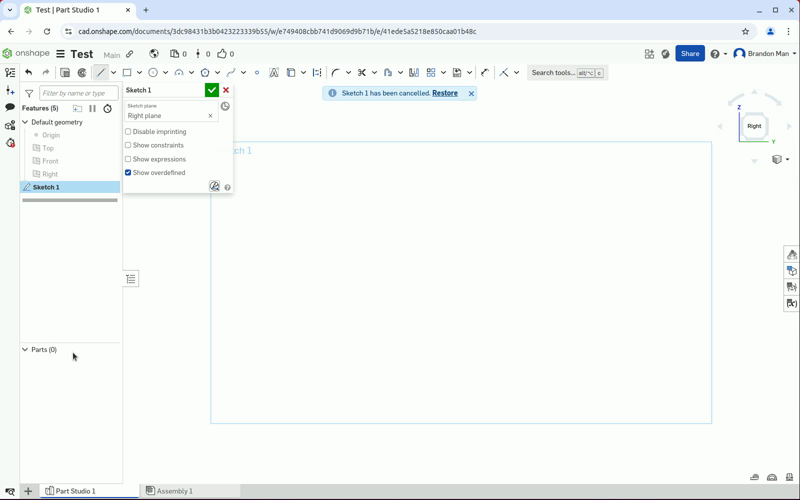
mouse_move(427, 395)
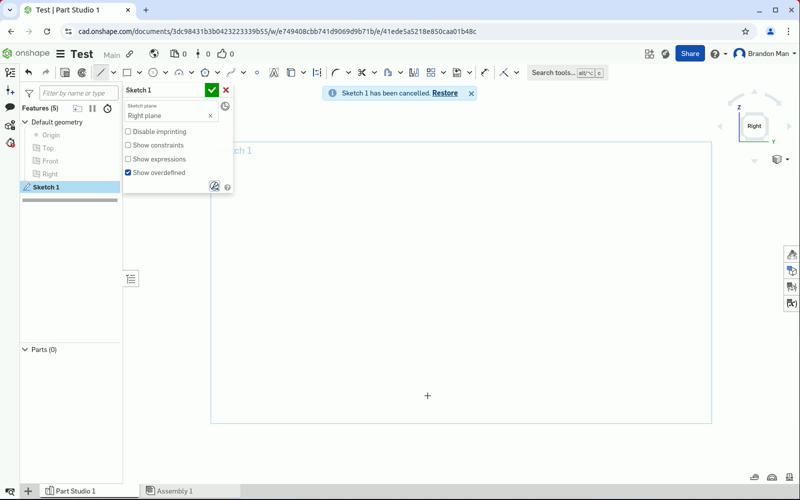
click(427, 395)
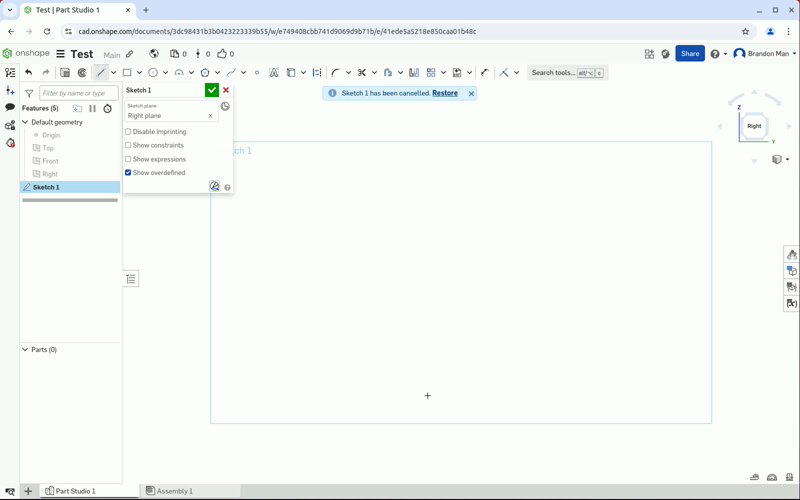
key_up(shift)
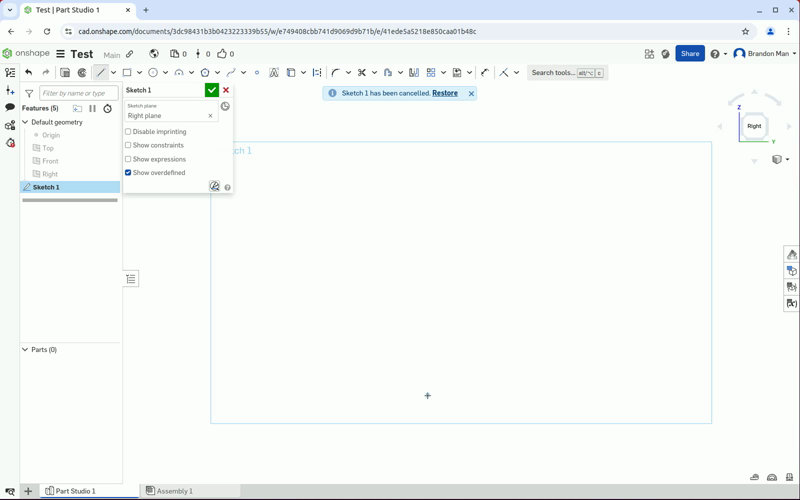
key_down(shift)
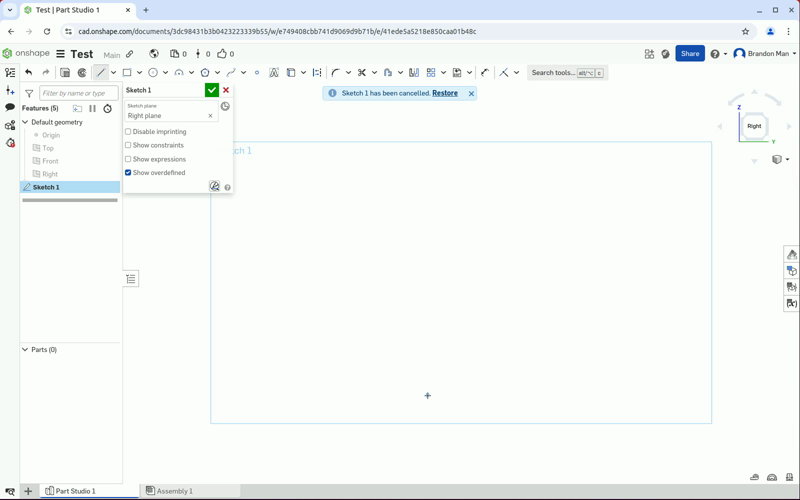
mouse_move(493, 395)
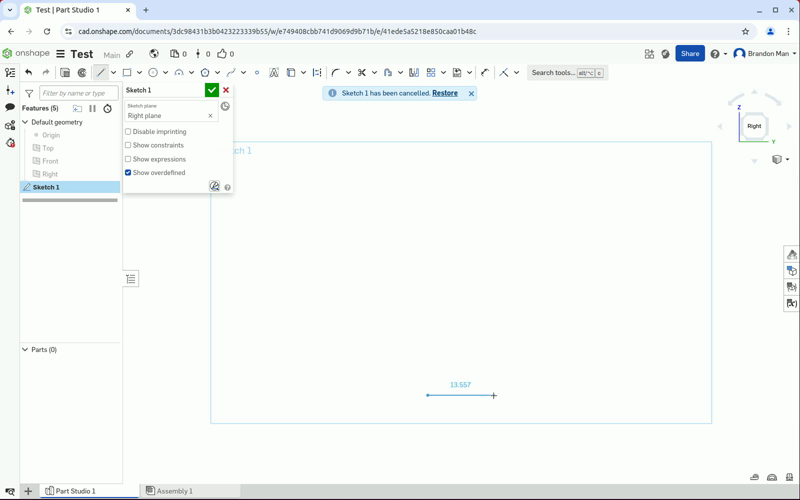
click(493, 395)
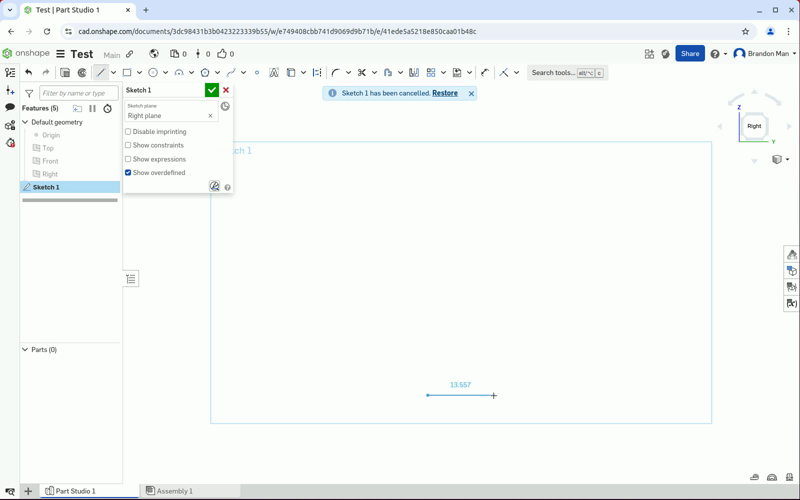
key_up(shift)
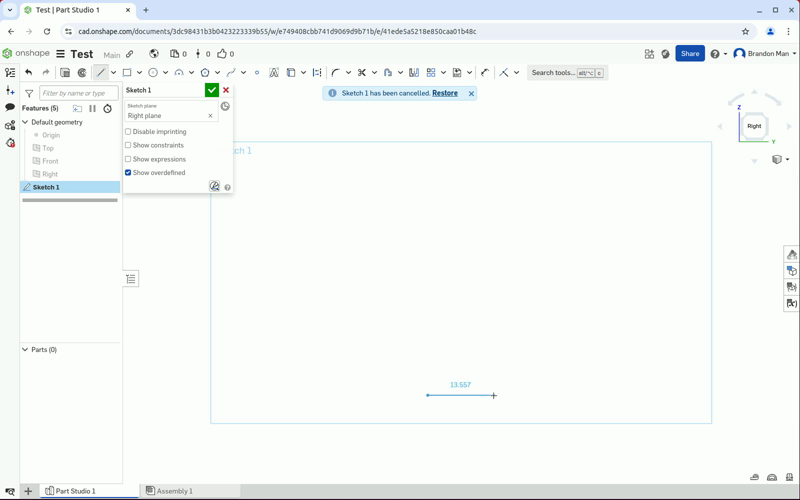
key_down(shift)
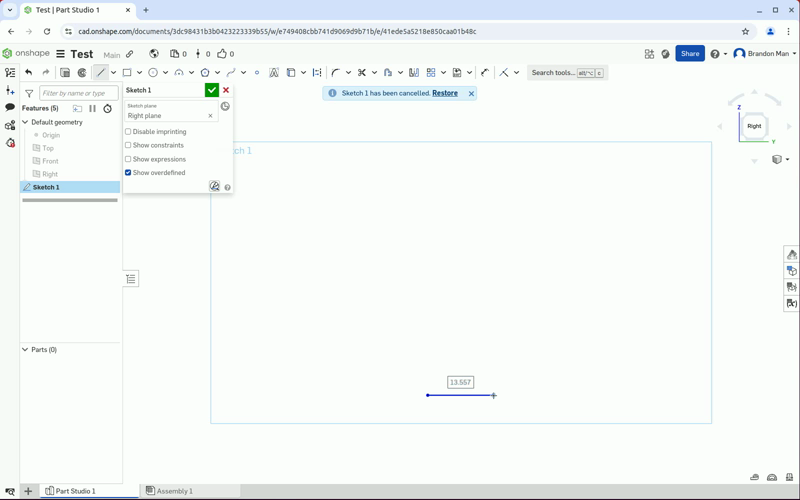
mouse_move(493, 171)
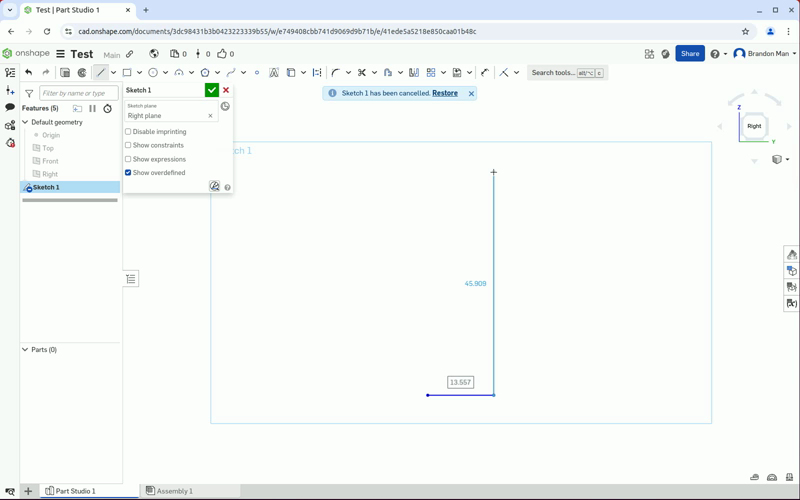
click(493, 171)
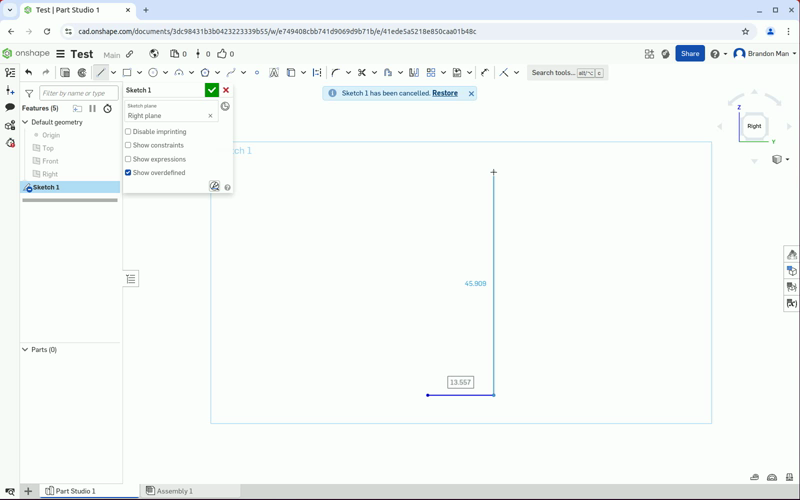
key_up(shift)
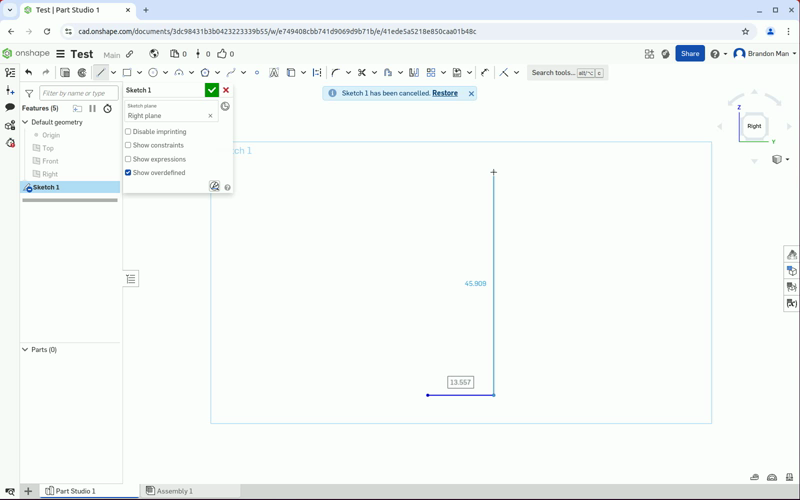
key_down(shift)
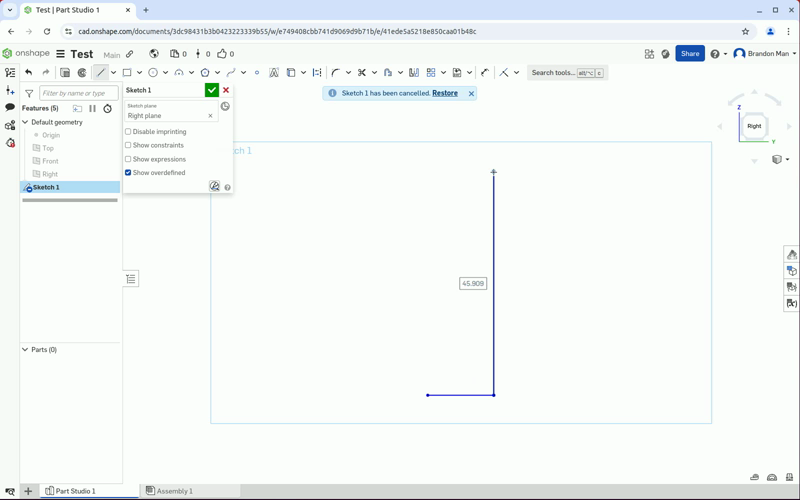
mouse_move(428, 171)
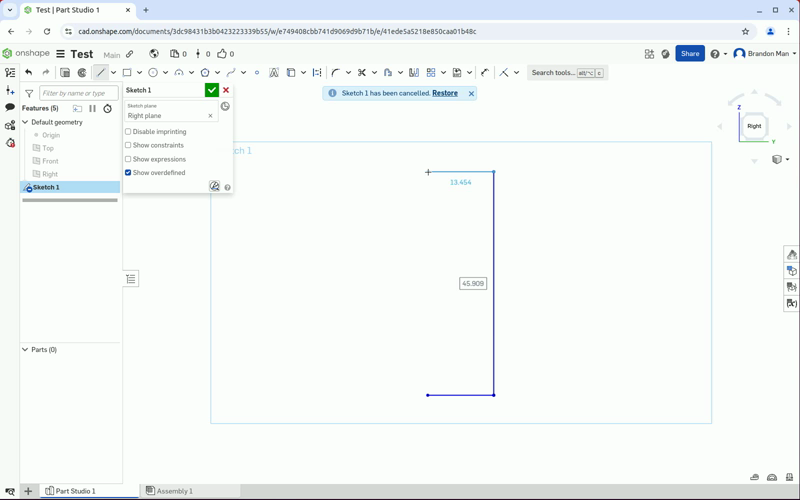
click(428, 171)
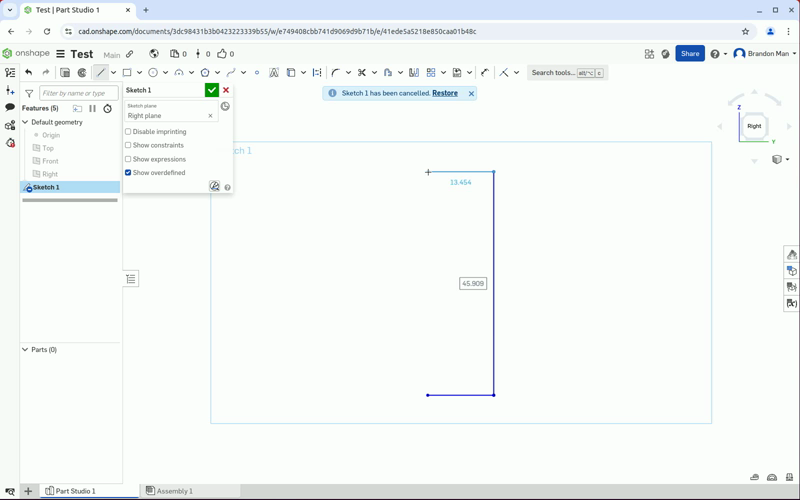
key_up(shift)
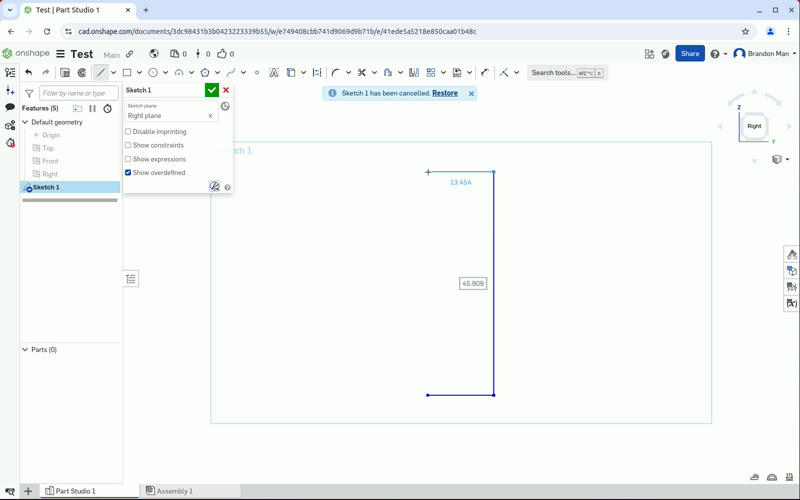
key_down(shift)
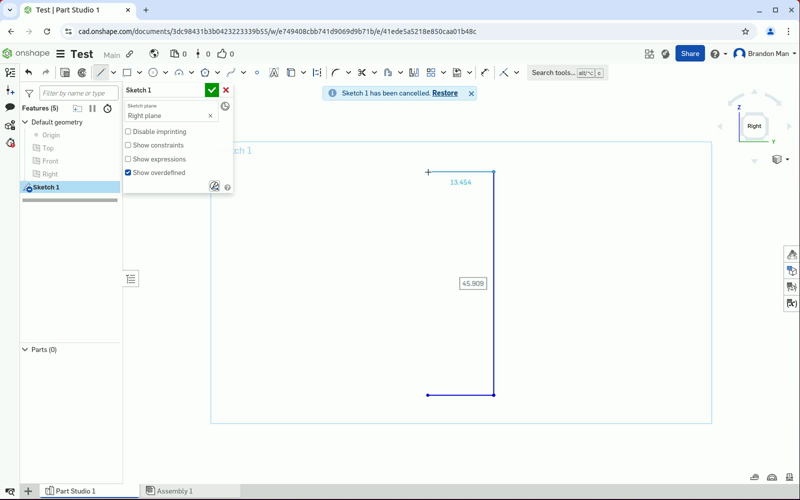
mouse_move(427, 395)
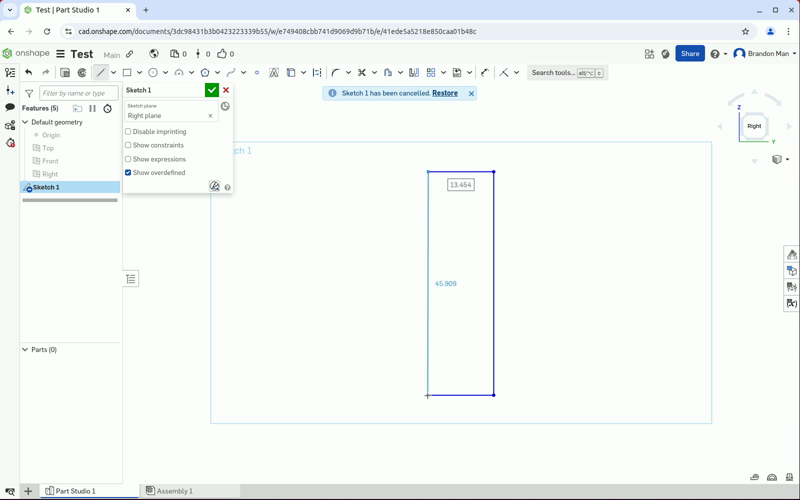
key_up(shift)
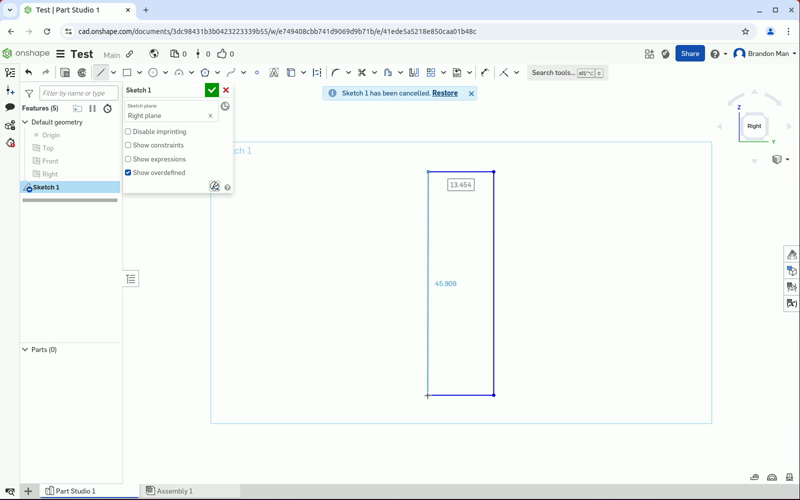
click(427, 395)
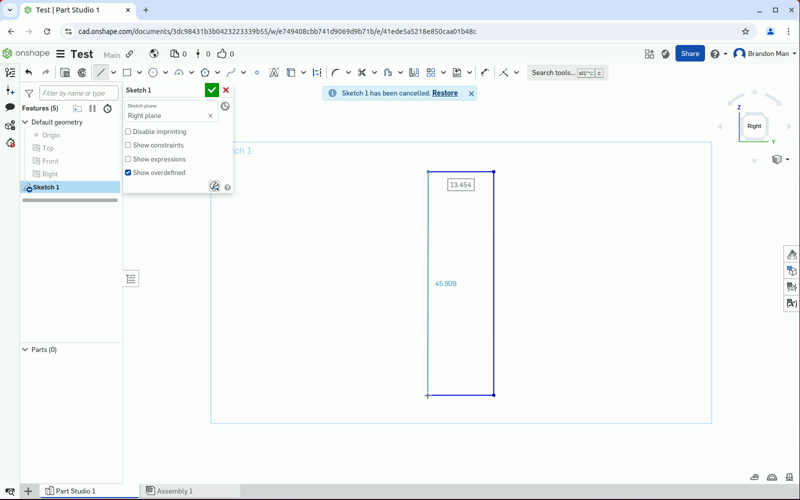
key(esc)
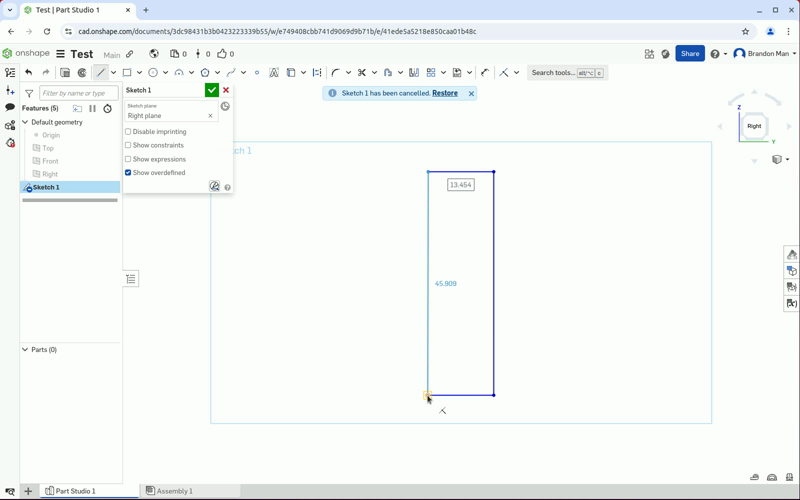
mouse_move(442, 211)
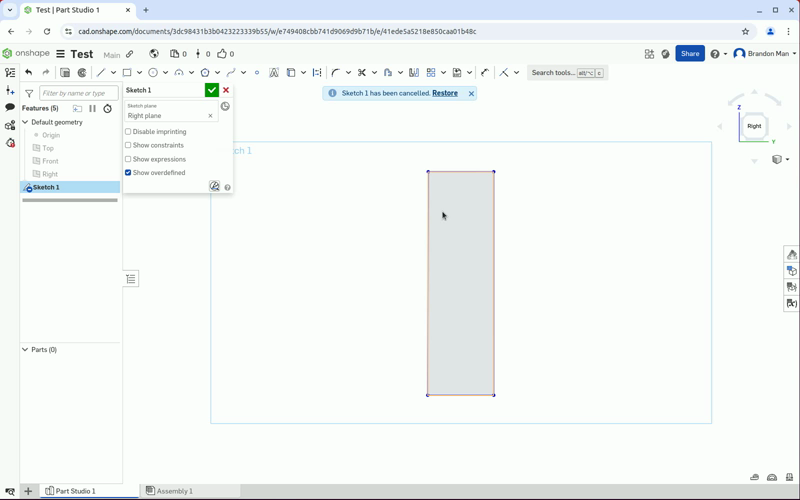
click(442, 211)
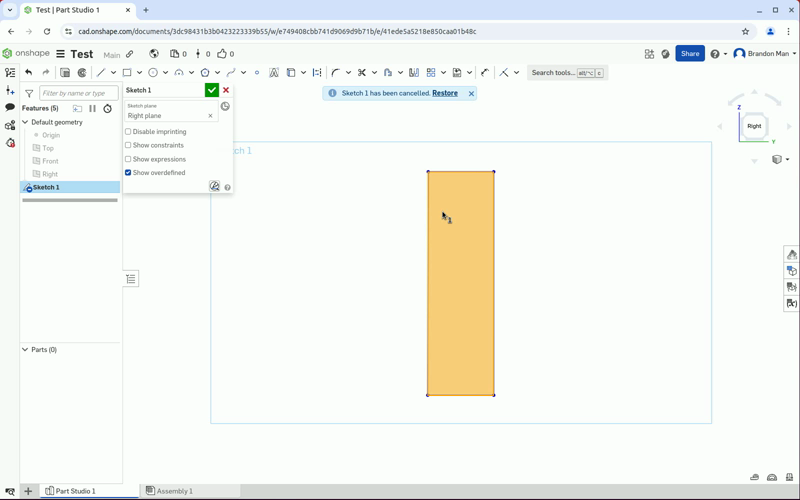
mouse_move(73, 352)
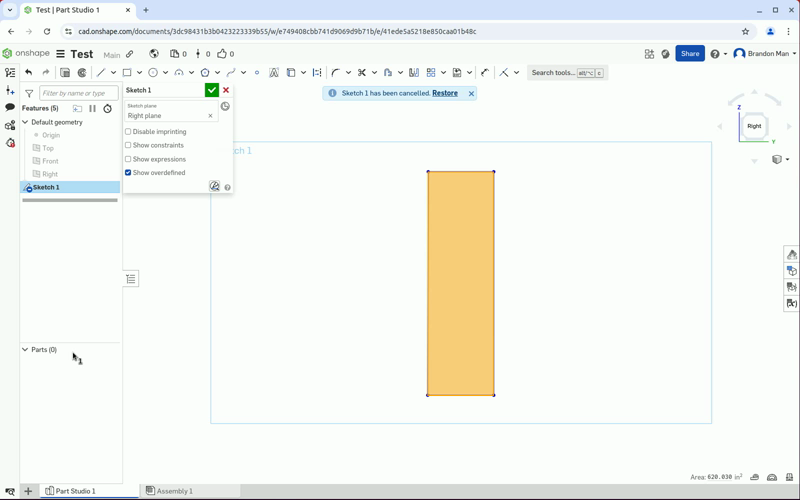
key(shift+y)
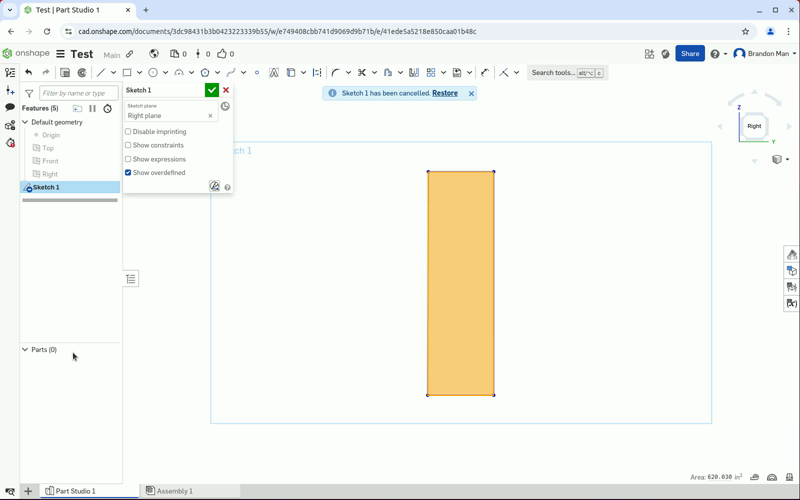
key(shift+e)
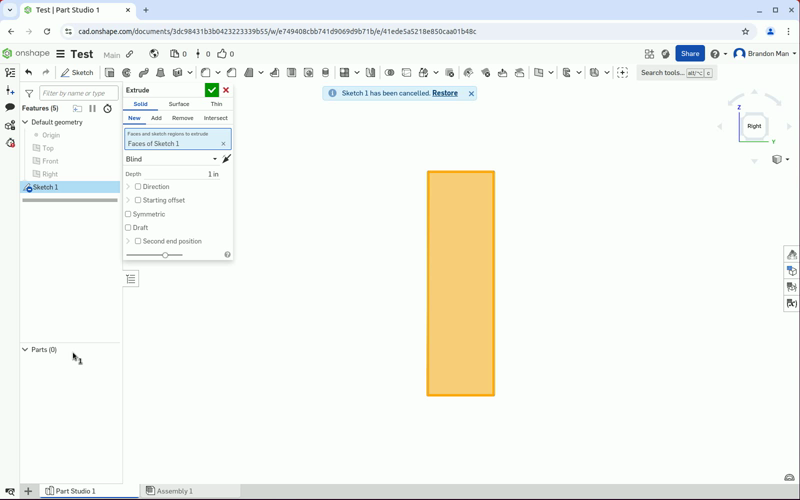
mouse_move(143, 106)
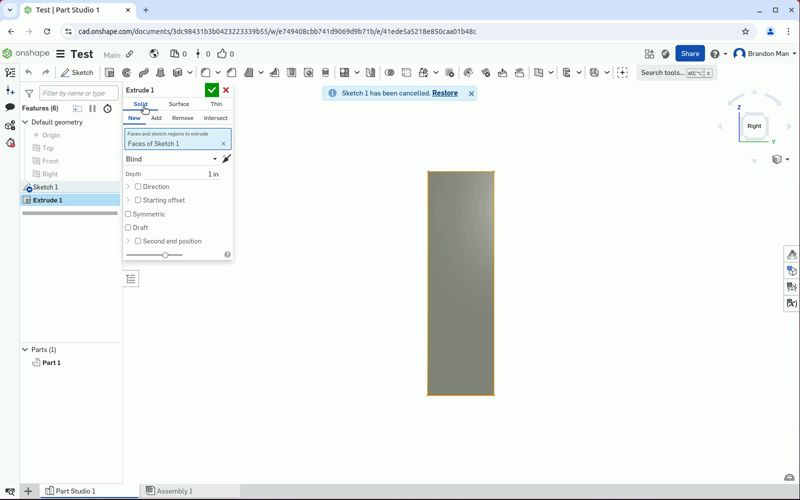
click(143, 106)
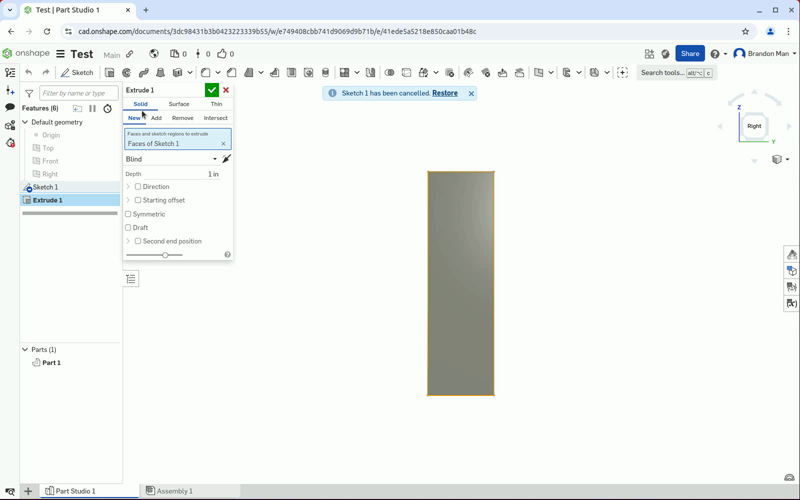
mouse_move(137, 120)
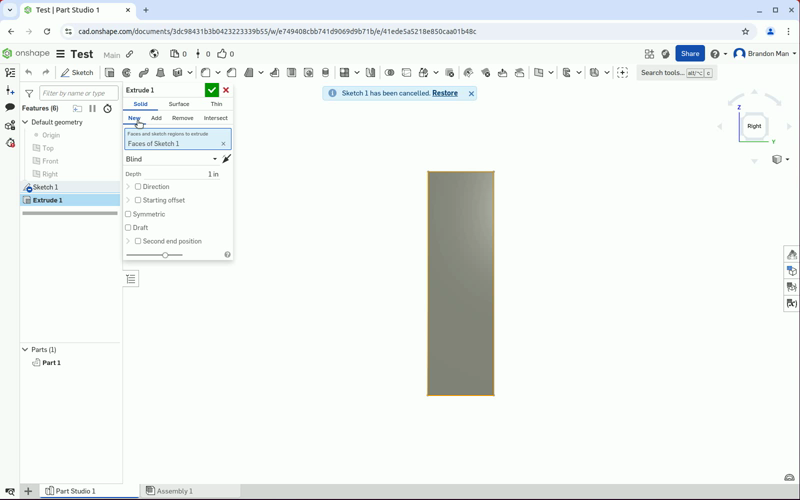
click(137, 120)
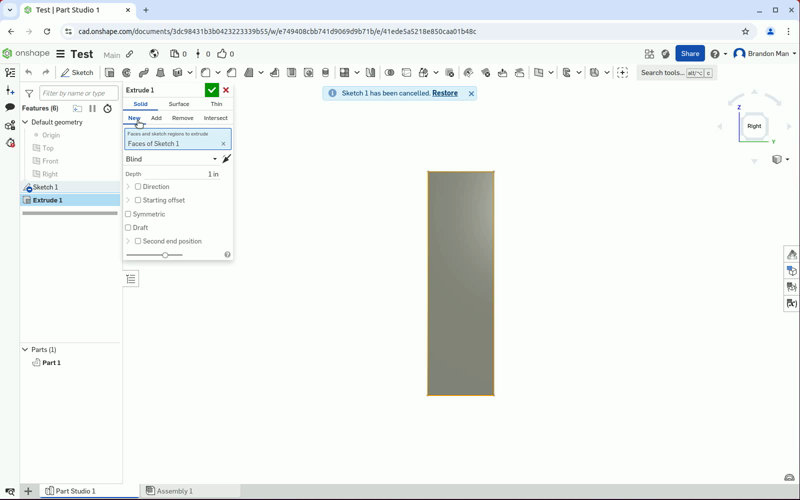
key(tab, 4)
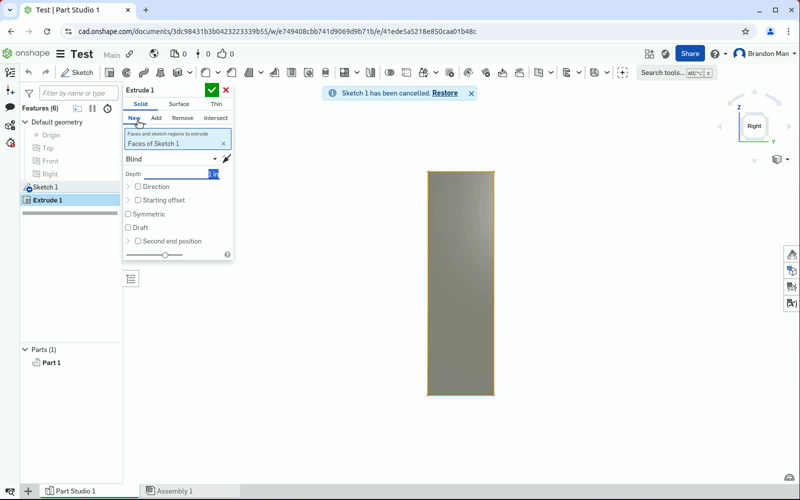
text(0.481)
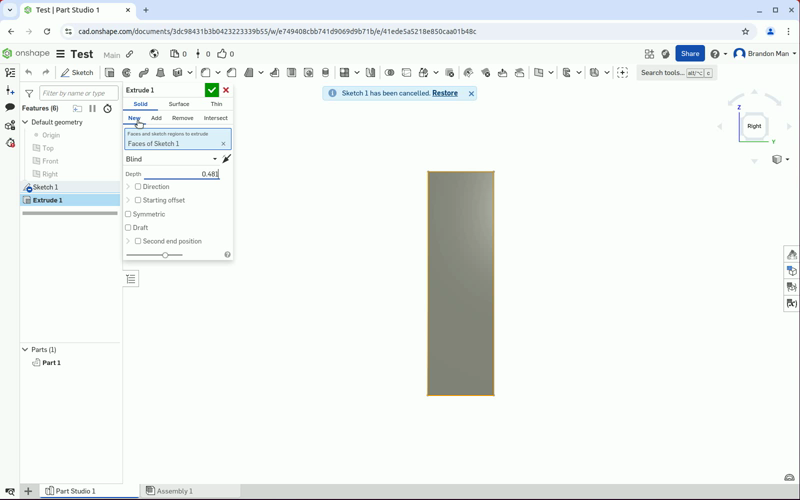
key(enter)
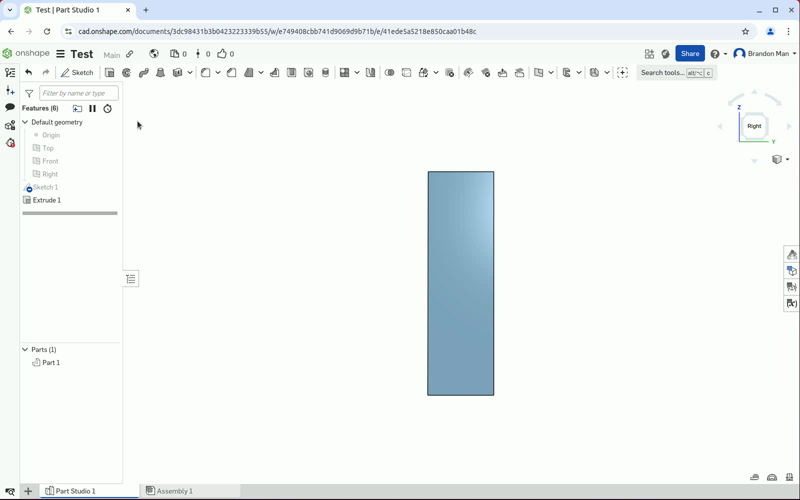
key(shift+h)
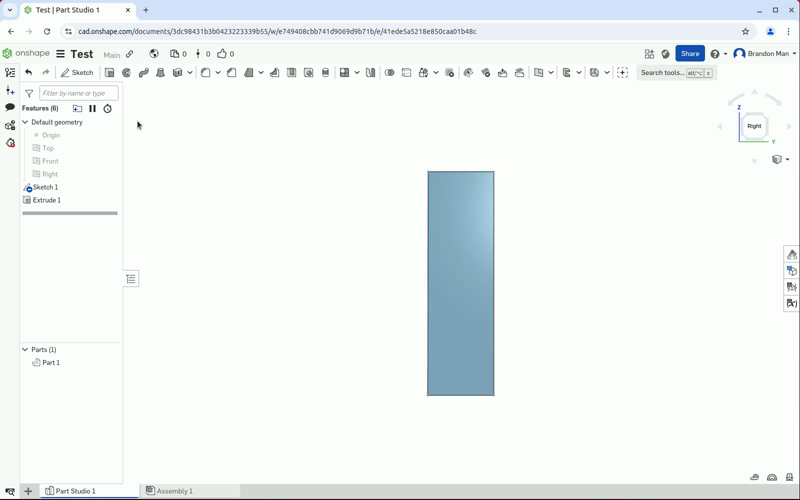
key(shift+h)
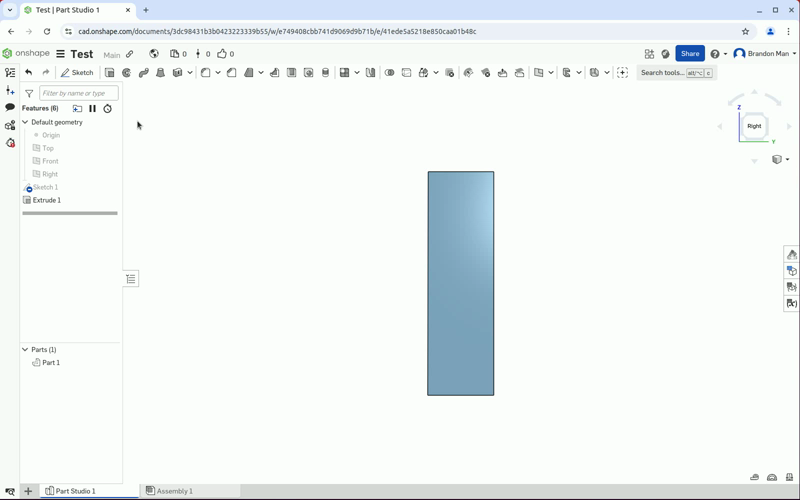
mouse_move(73, 189)
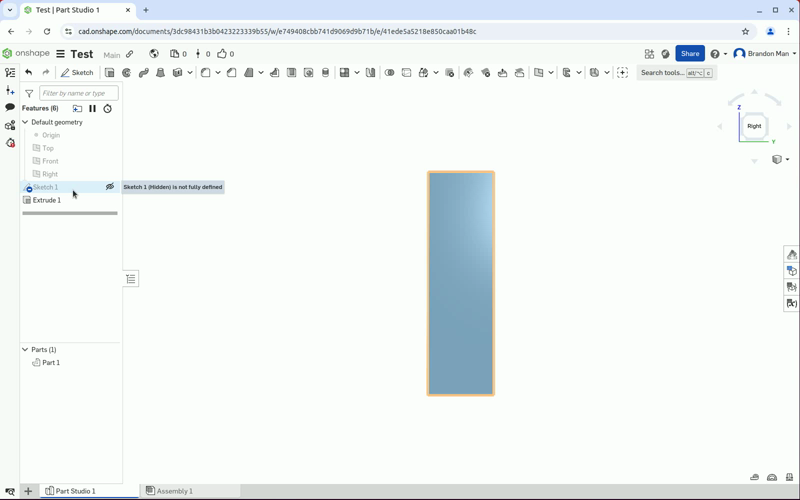
click(73, 189)
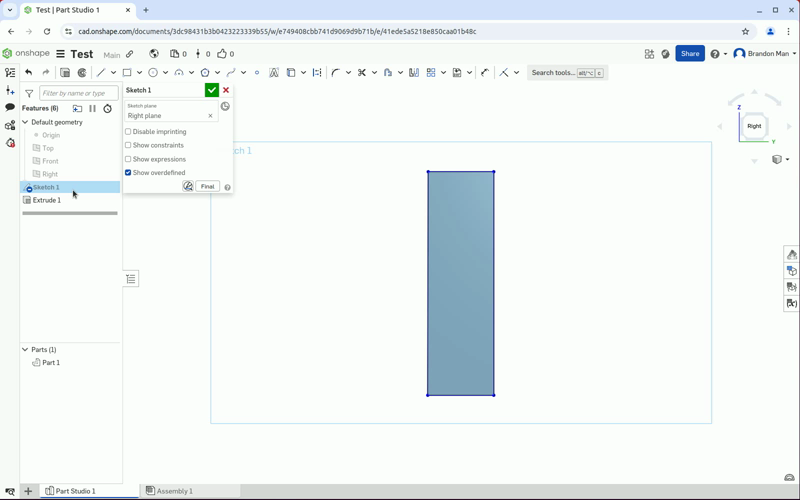
mouse_move(229, 92)
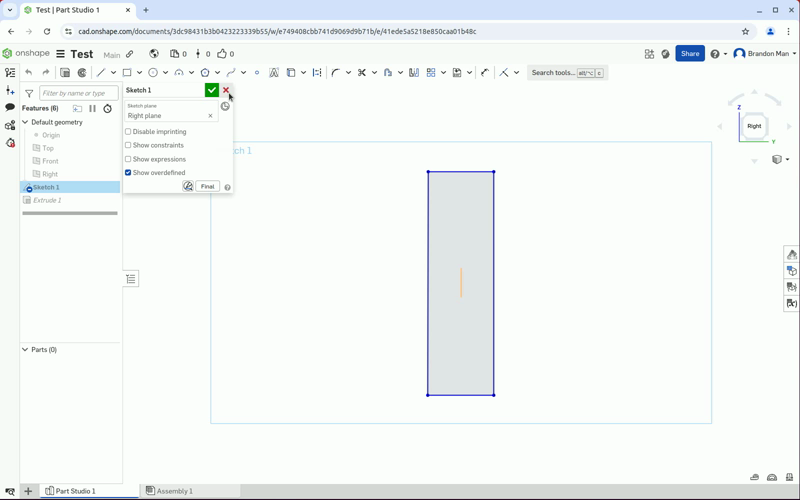
click(229, 92)
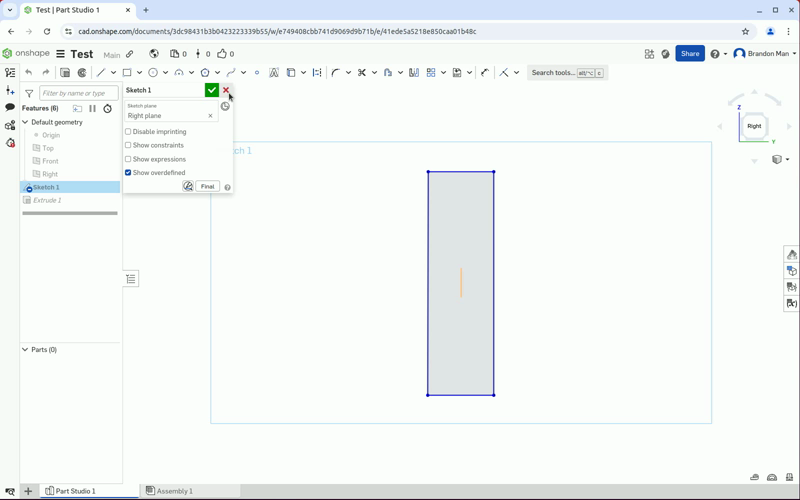
key(shift+s)
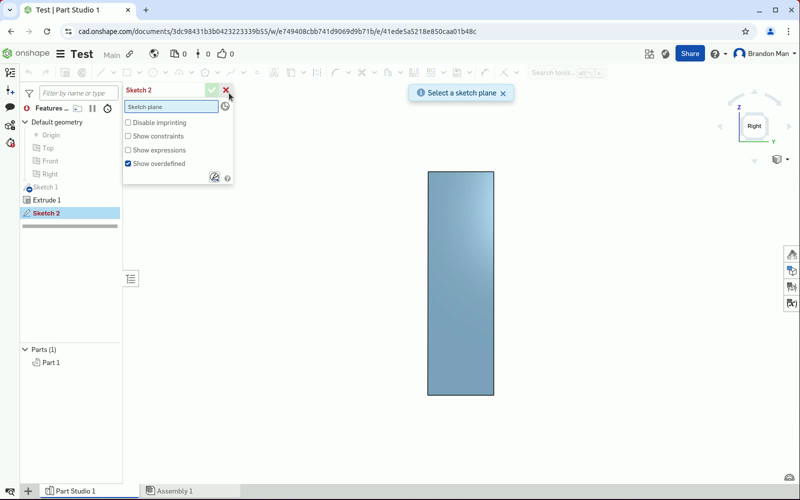
mouse_move(73, 176)
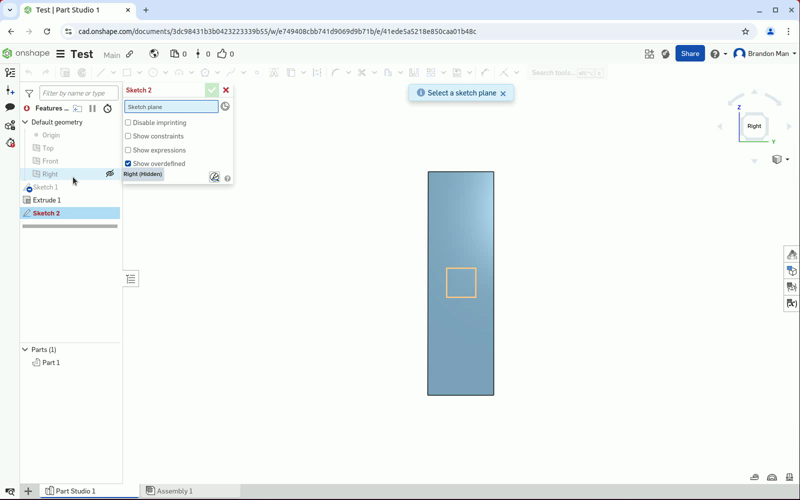
click(73, 176)
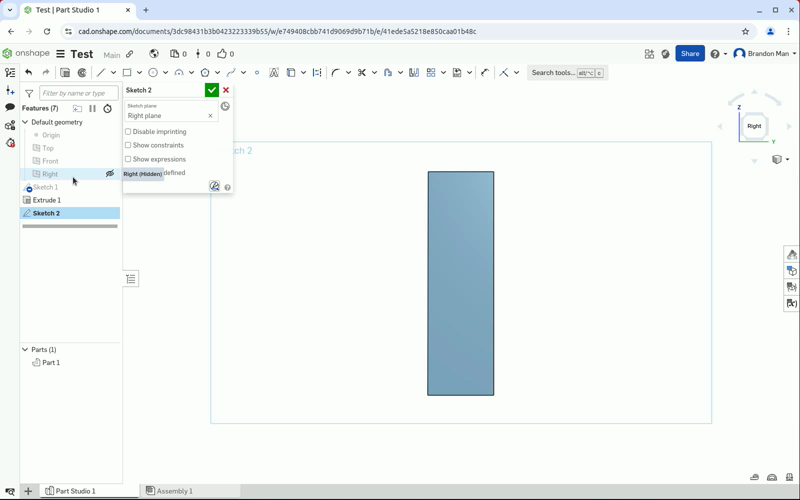
mouse_move(73, 352)
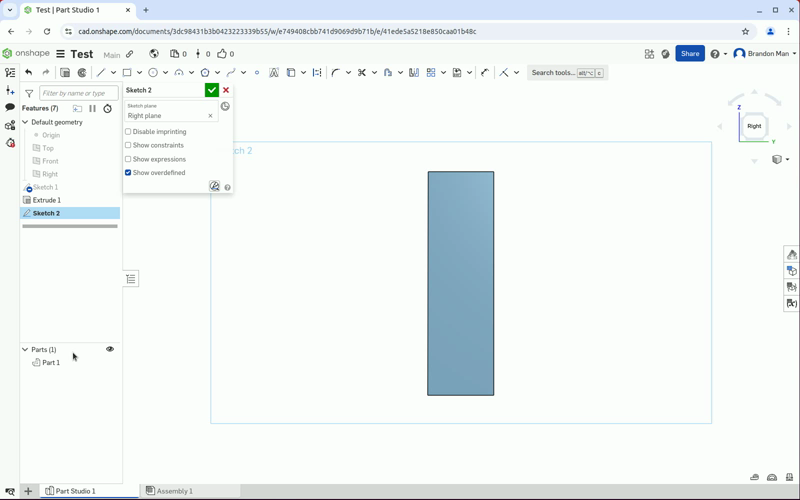
key(y)
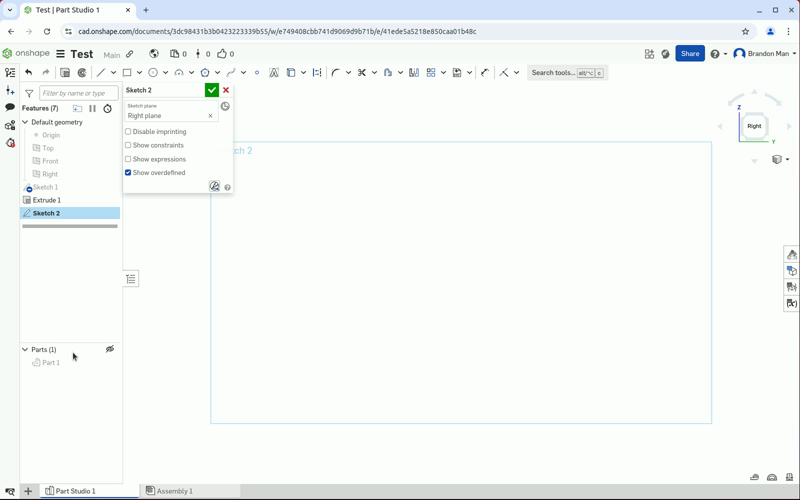
key(c)
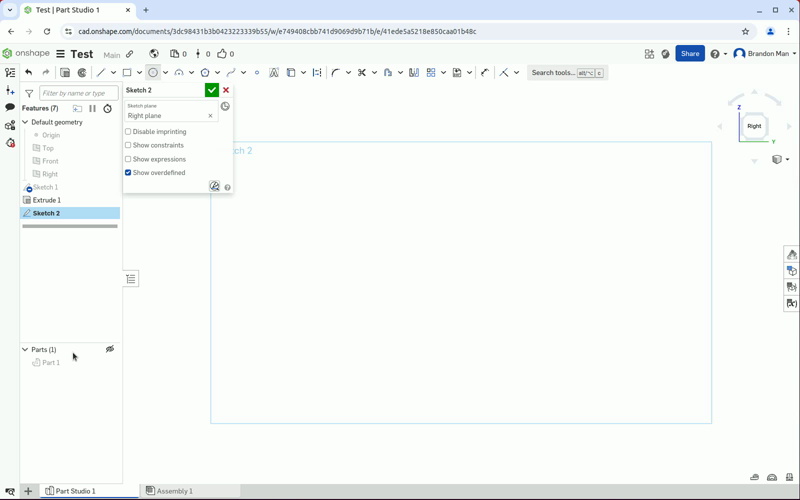
key_down(shift)
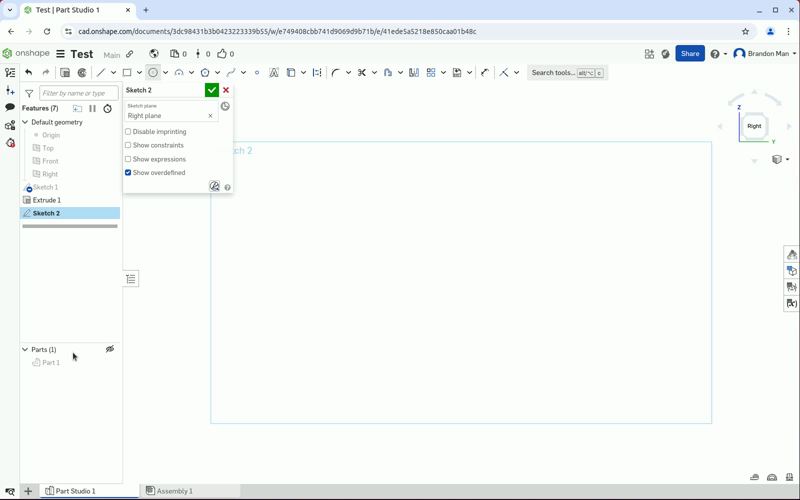
mouse_move(436, 183)
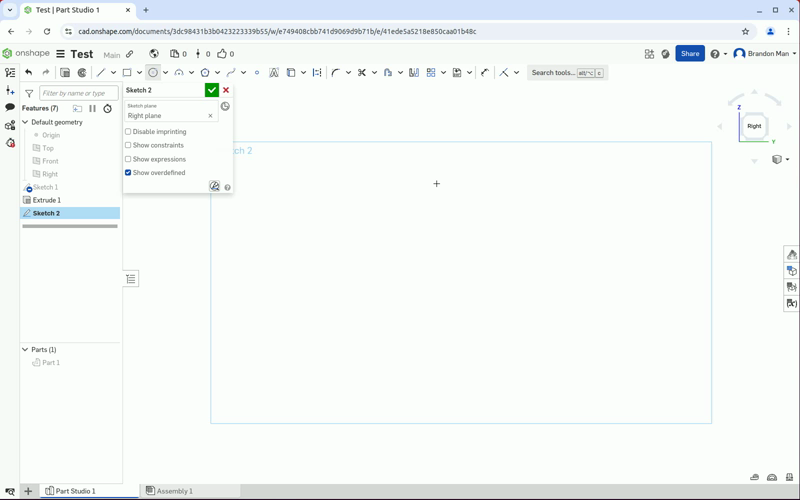
click(436, 183)
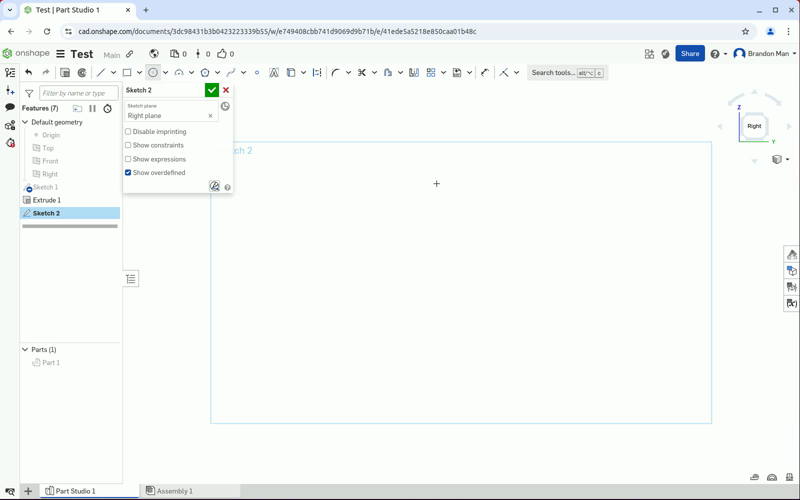
key_up(shift)
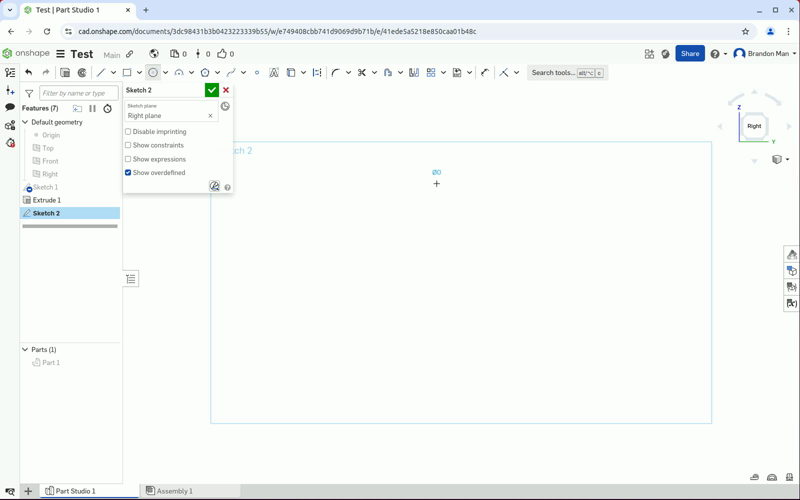
mouse_move(442, 183)
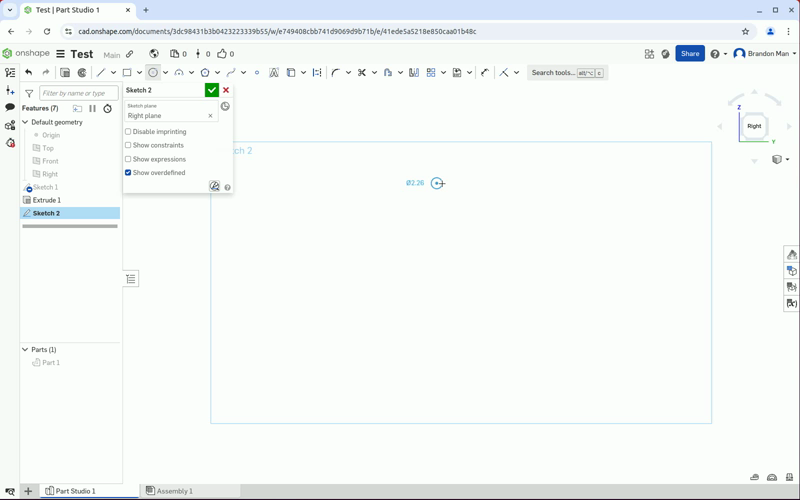
click(442, 183)
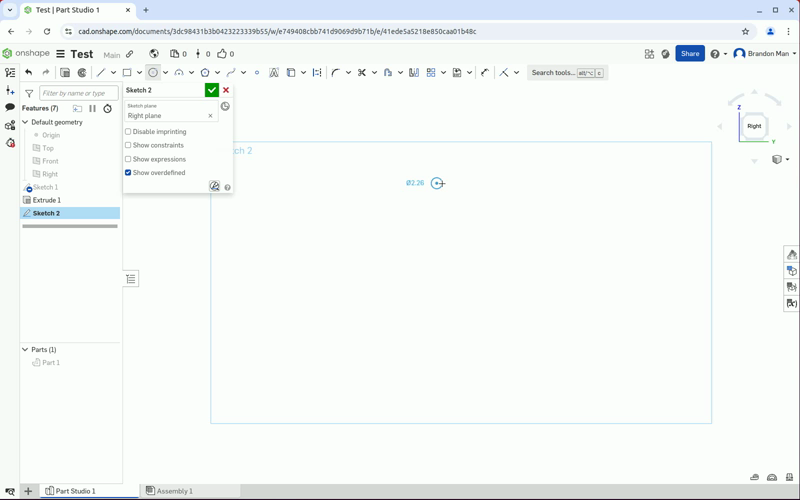
key(esc)
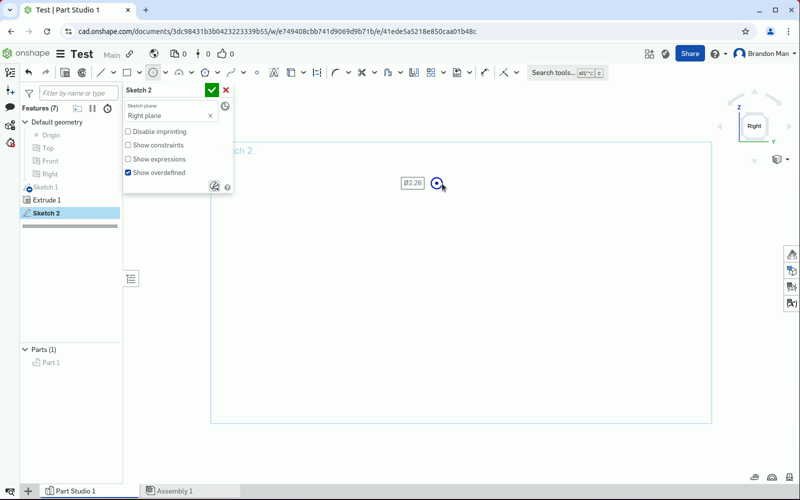
mouse_move(435, 184)
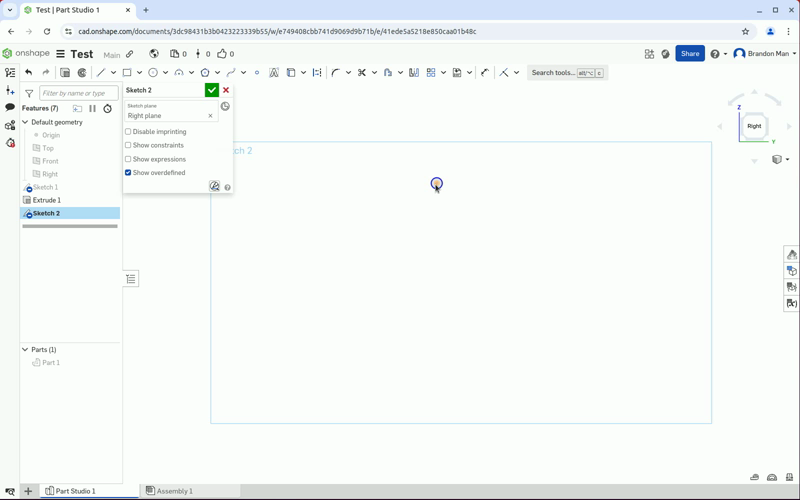
scroll(6)
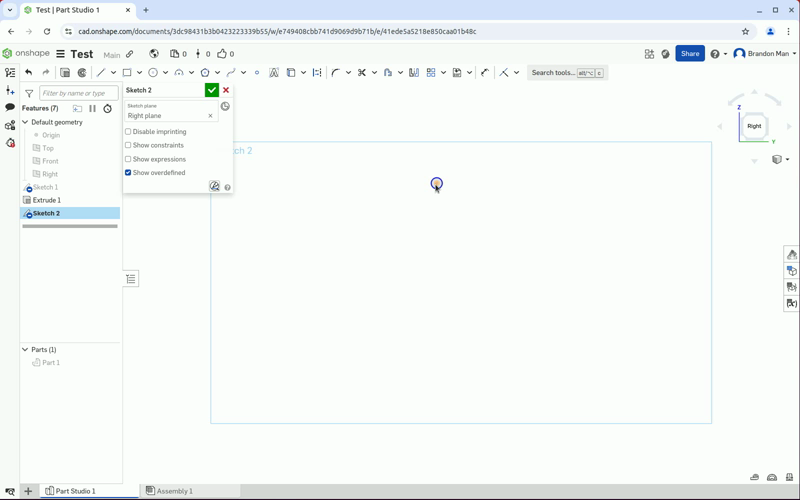
scroll(6)
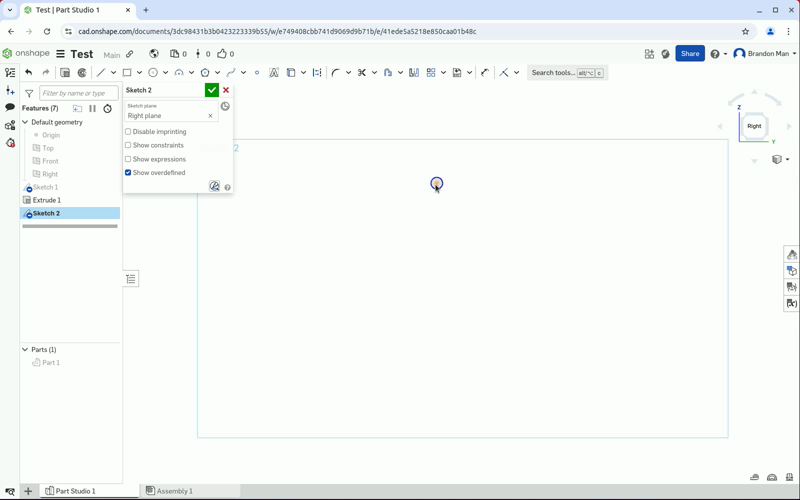
scroll(6)
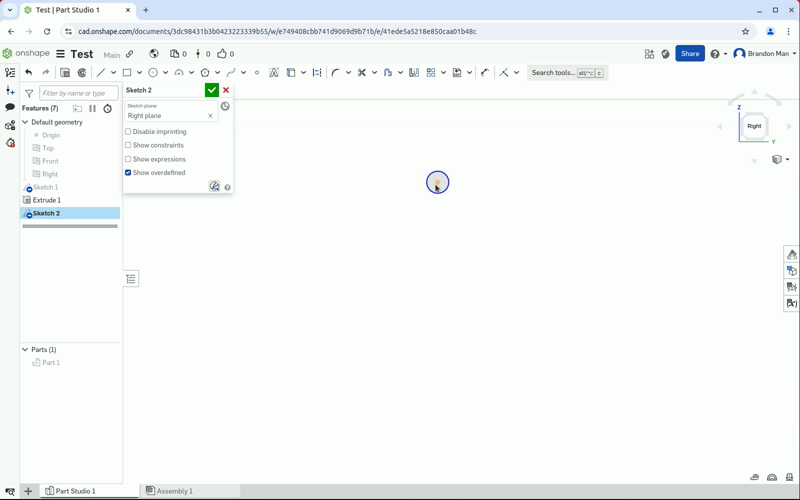
scroll(6)
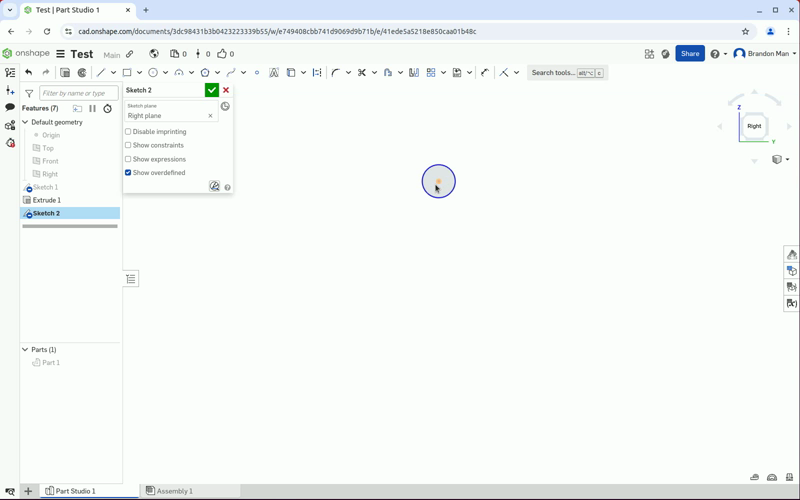
scroll(6)
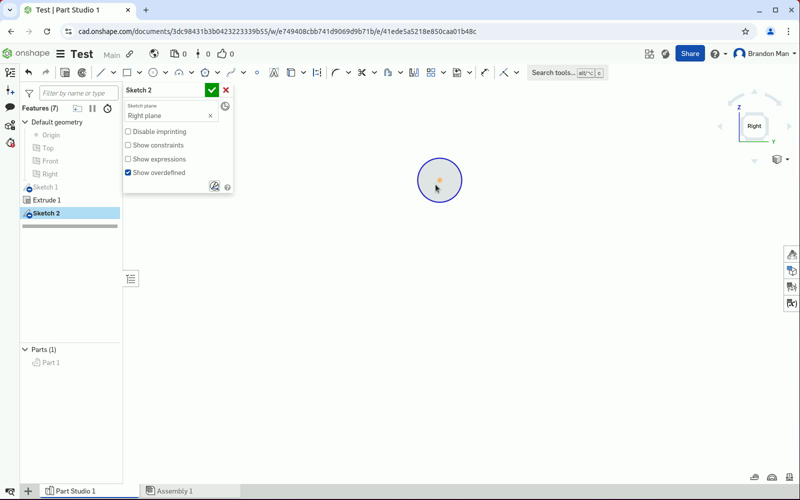
scroll(6)
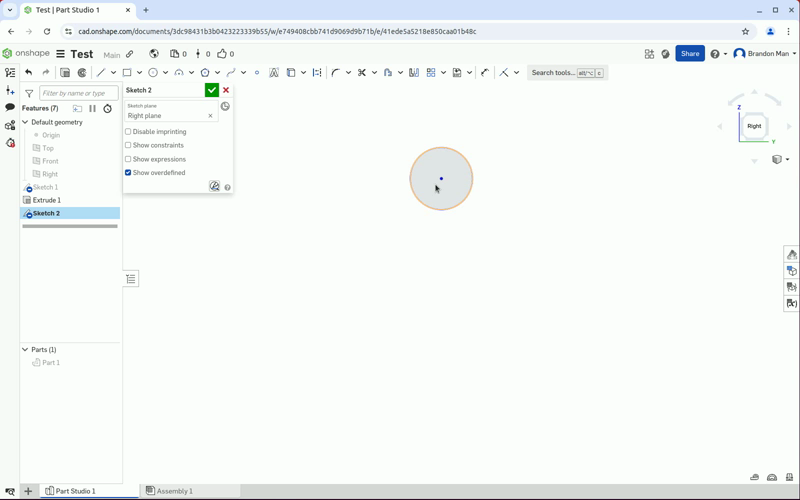
scroll(6)
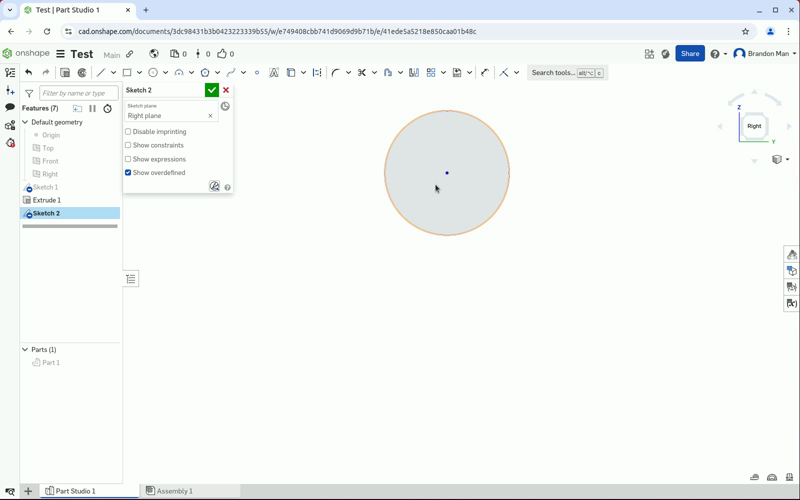
click(435, 184)
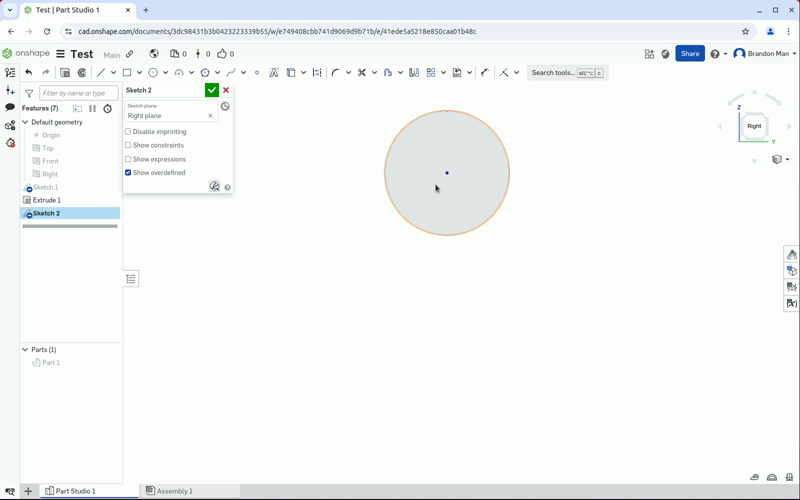
scroll(-6)
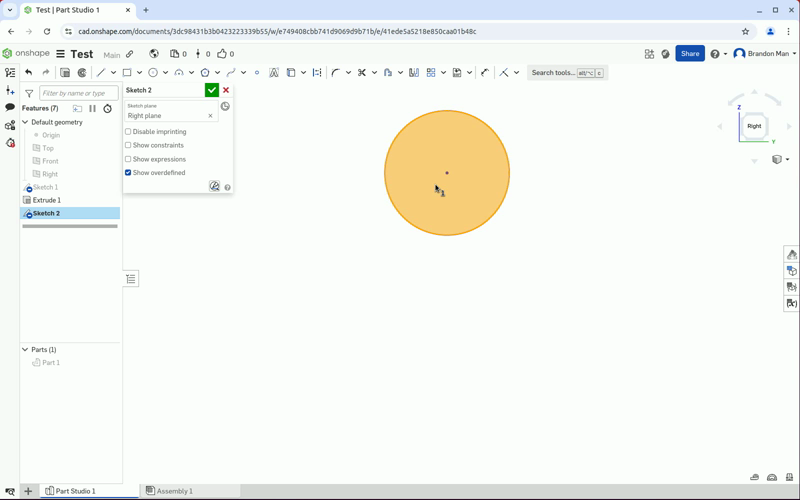
scroll(-6)
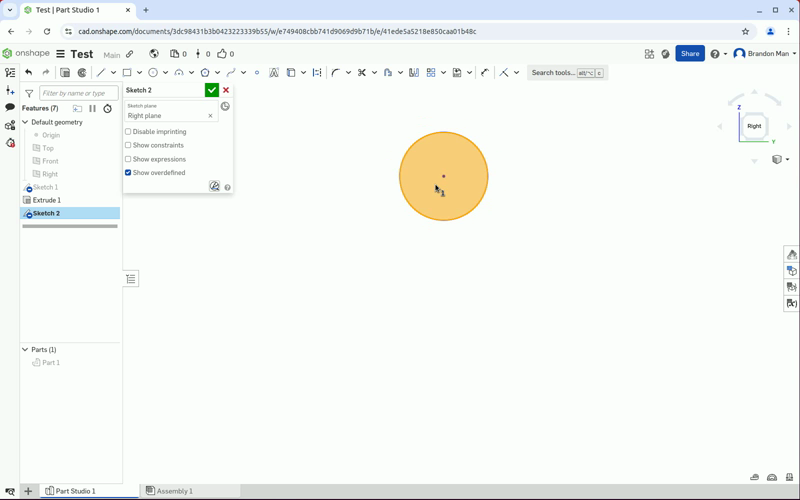
scroll(-6)
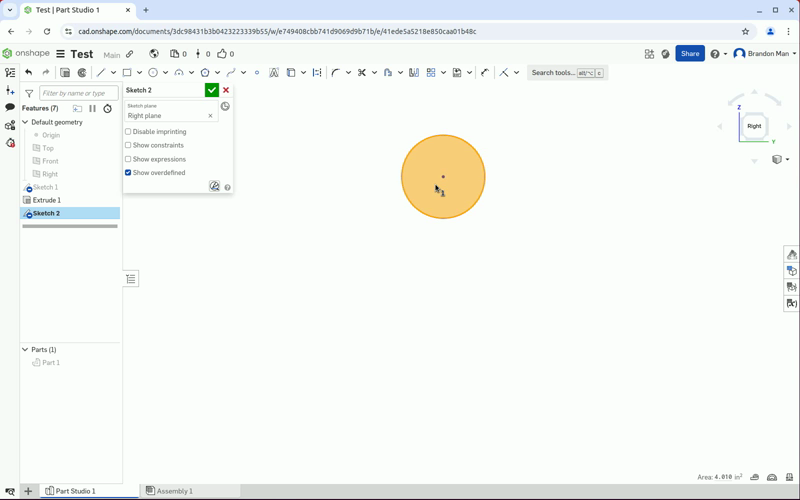
scroll(-6)
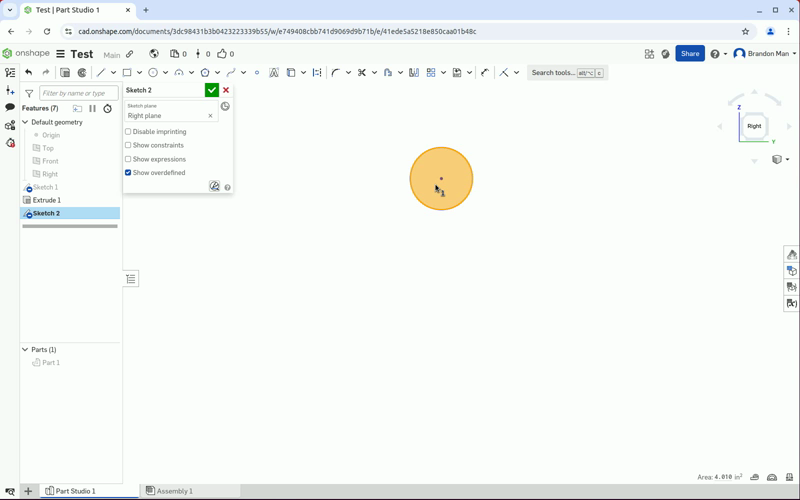
scroll(-6)
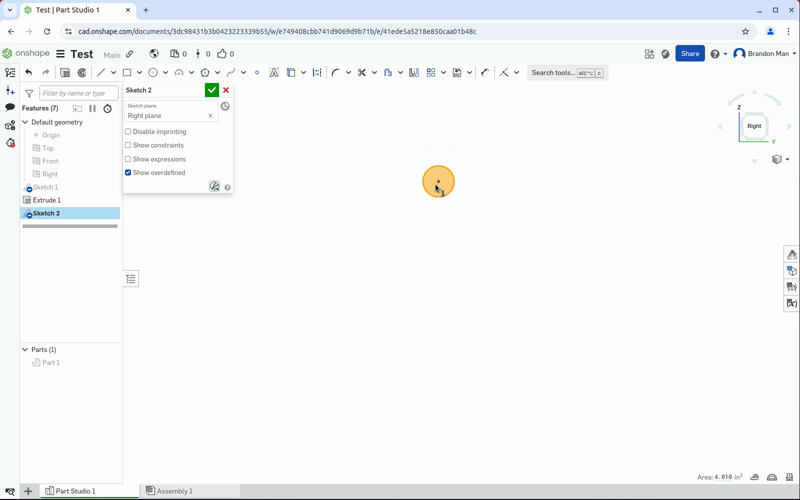
scroll(-6)
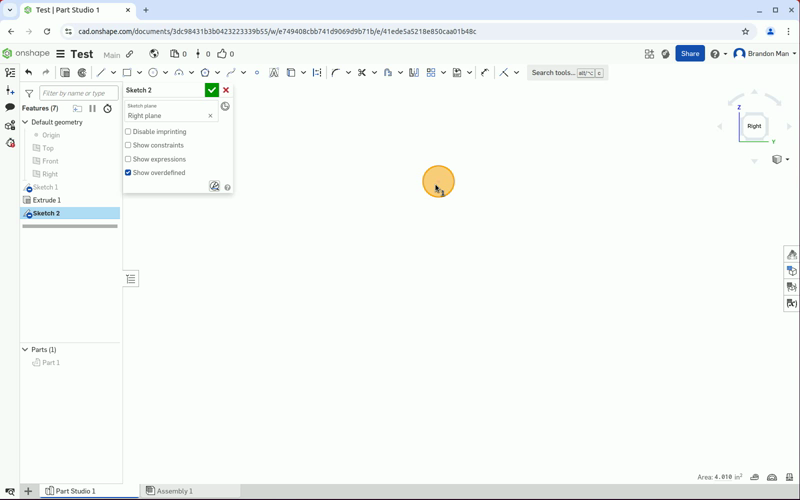
scroll(-6)
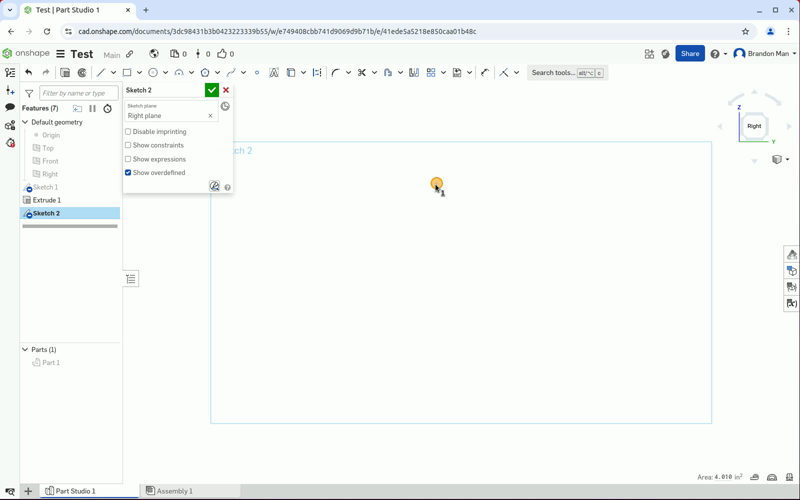
mouse_move(73, 352)
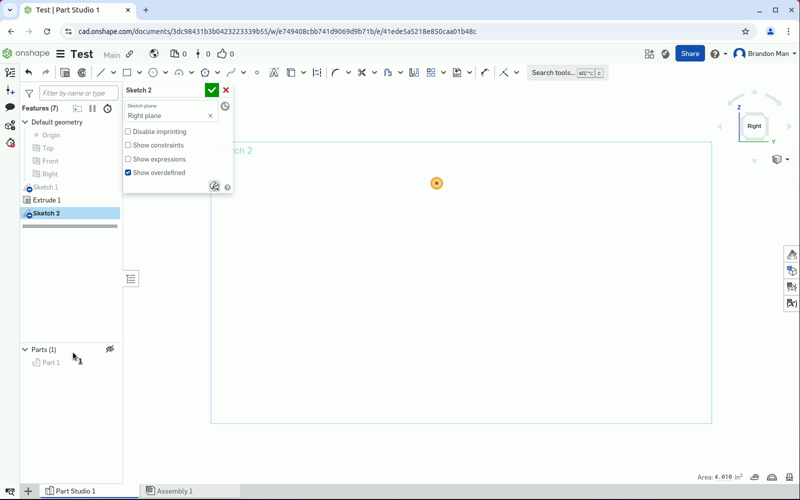
key(shift+y)
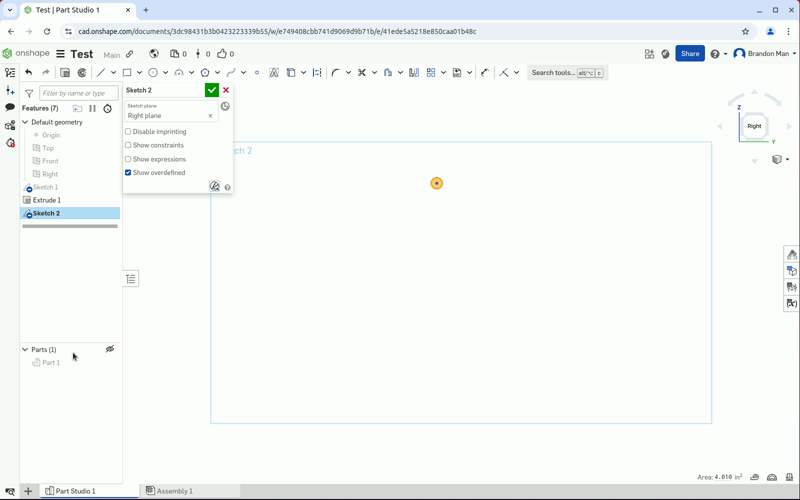
key(shift+e)
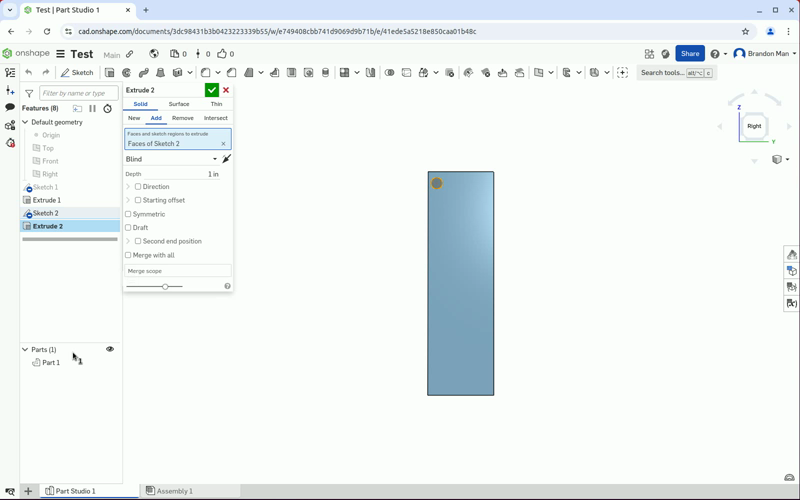
mouse_move(143, 106)
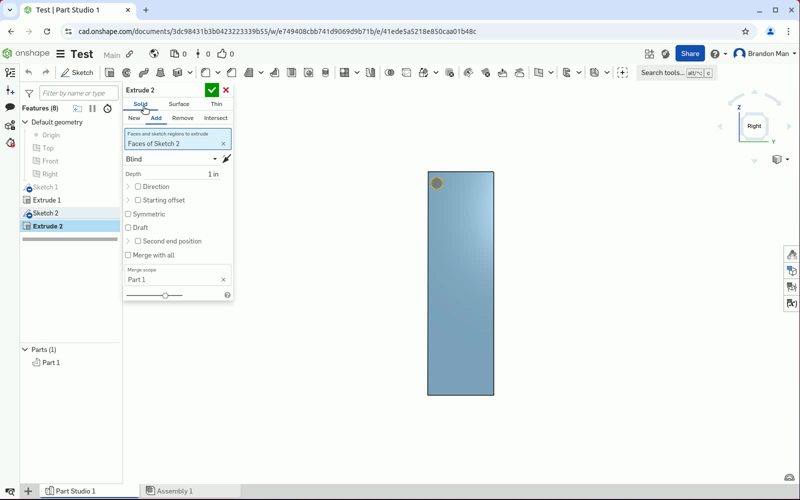
click(143, 106)
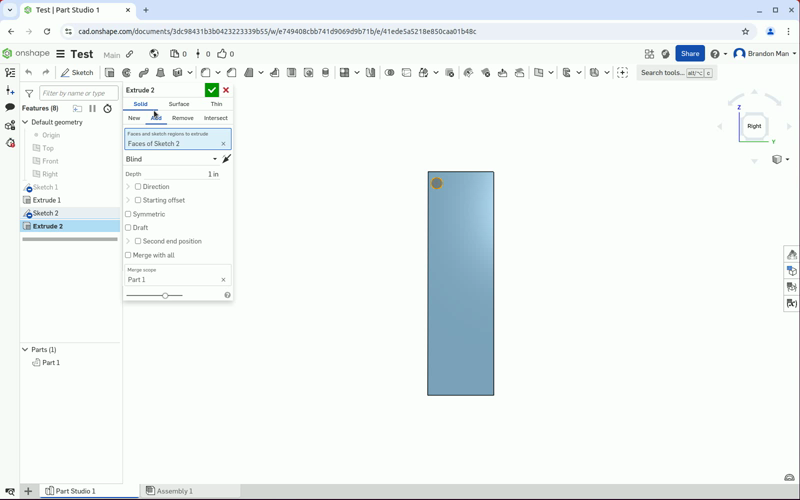
mouse_move(186, 120)
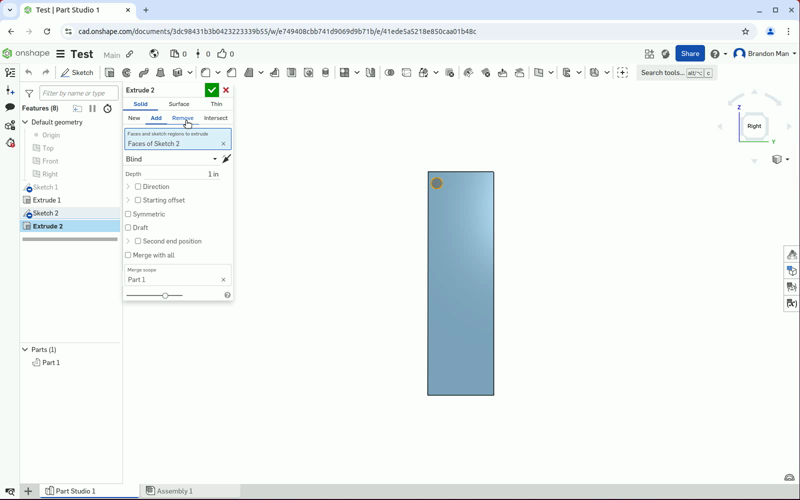
click(186, 120)
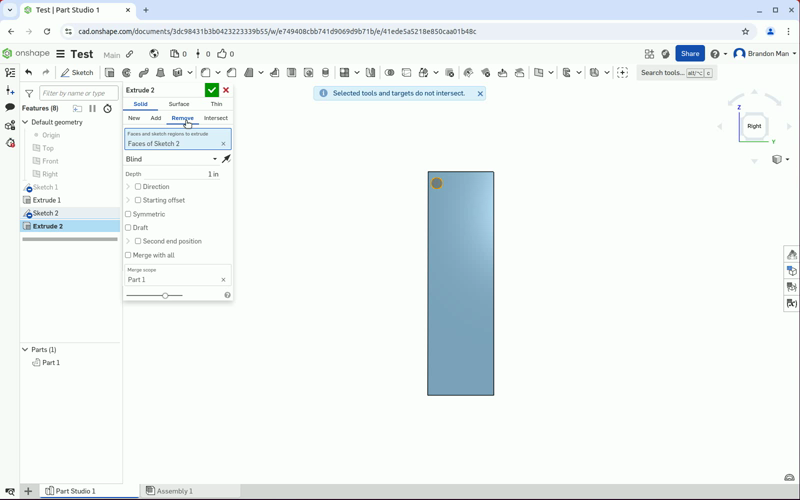
key(tab, 4)
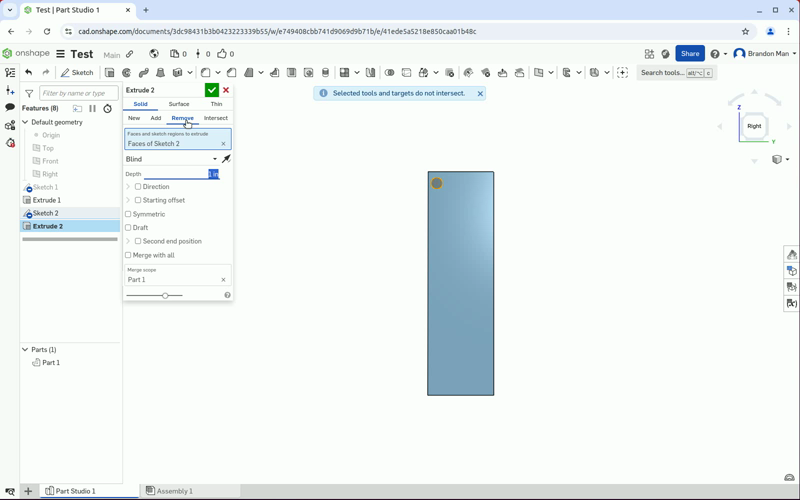
text(5.536)
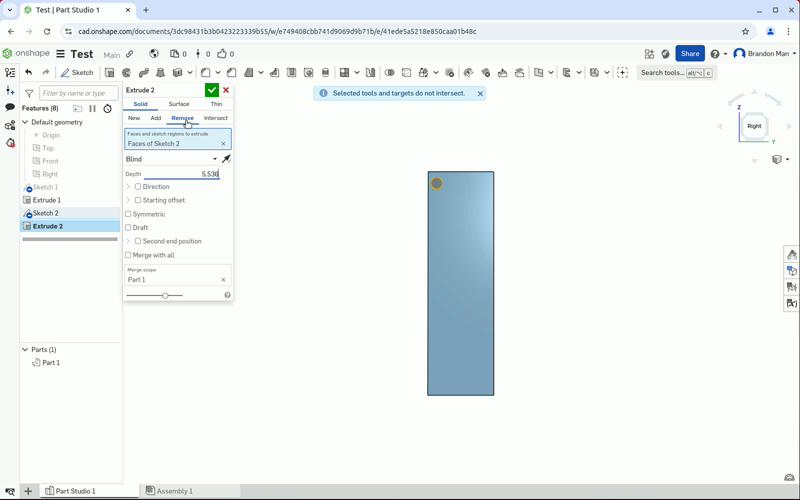
key(tab, 6)
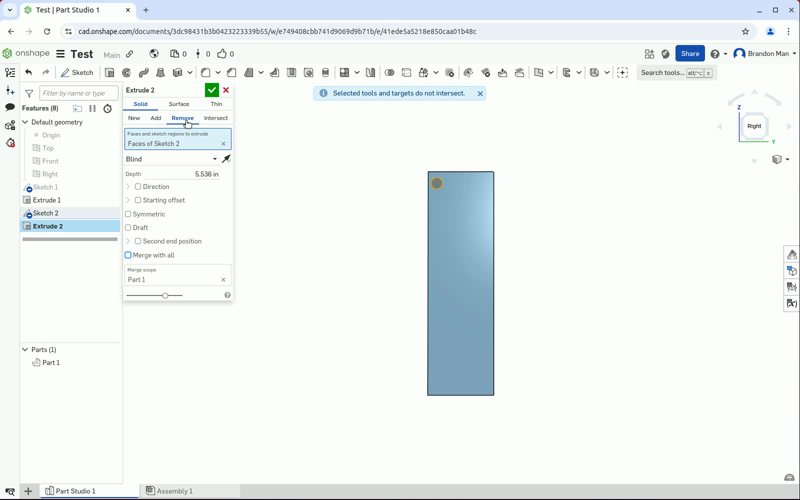
key(space)
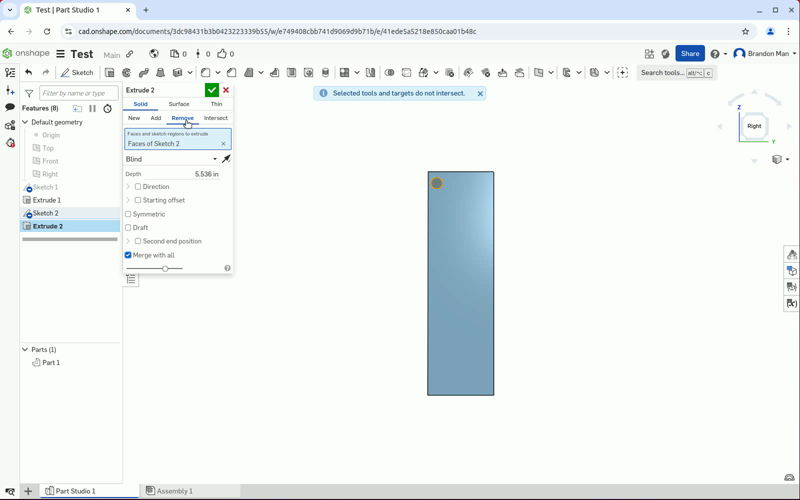
key(enter)
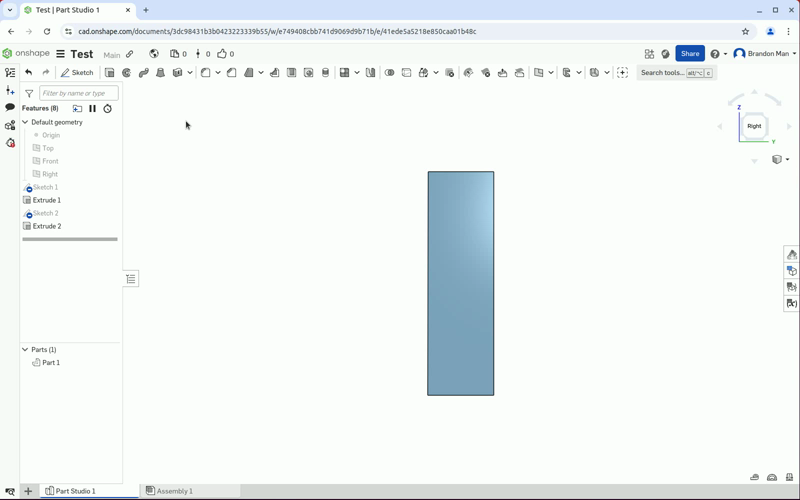
key(shift+h)
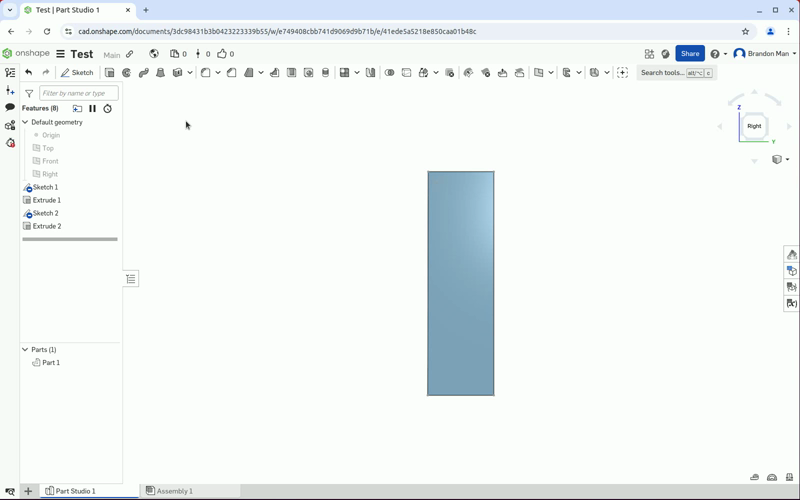
key(shift+h)
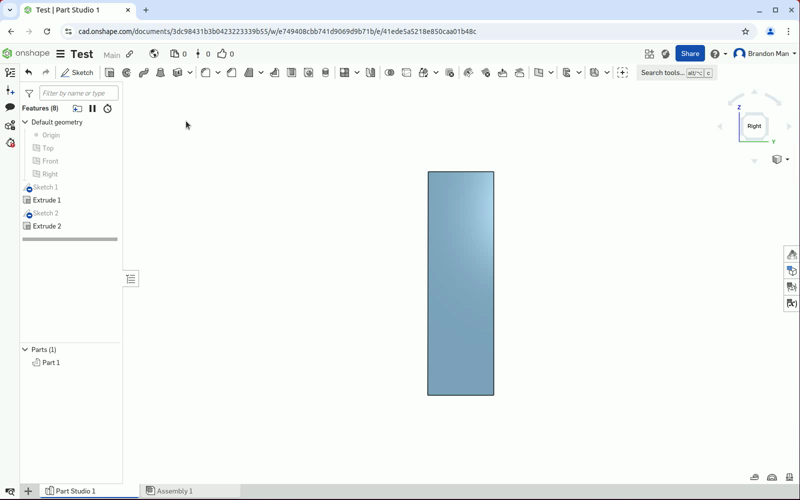
mouse_move(73, 189)
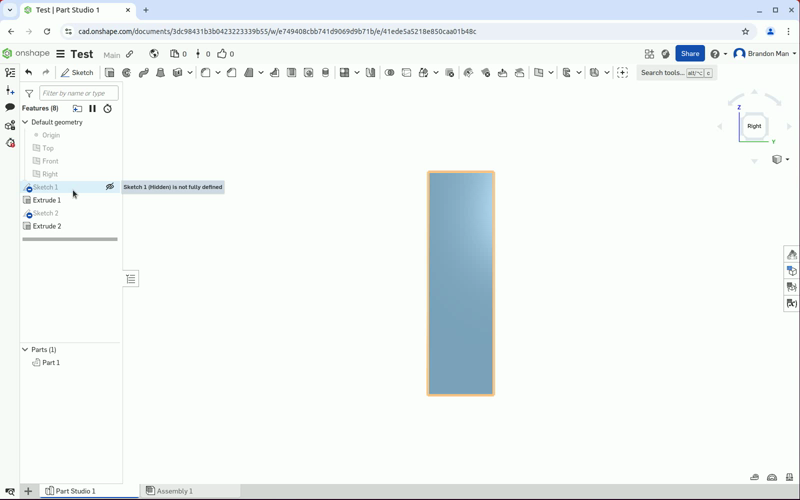
click(73, 189)
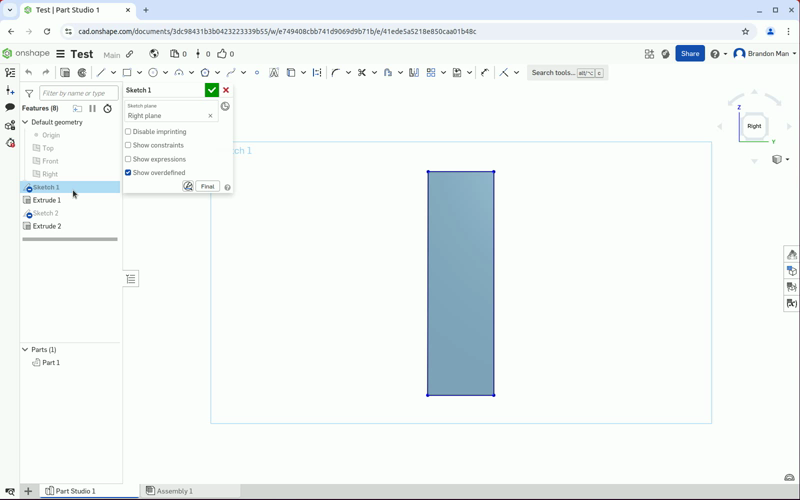
mouse_move(229, 92)
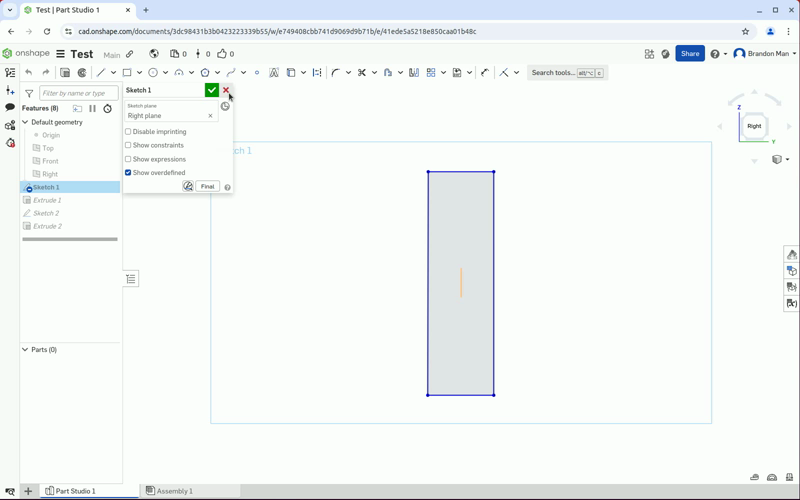
click(229, 92)
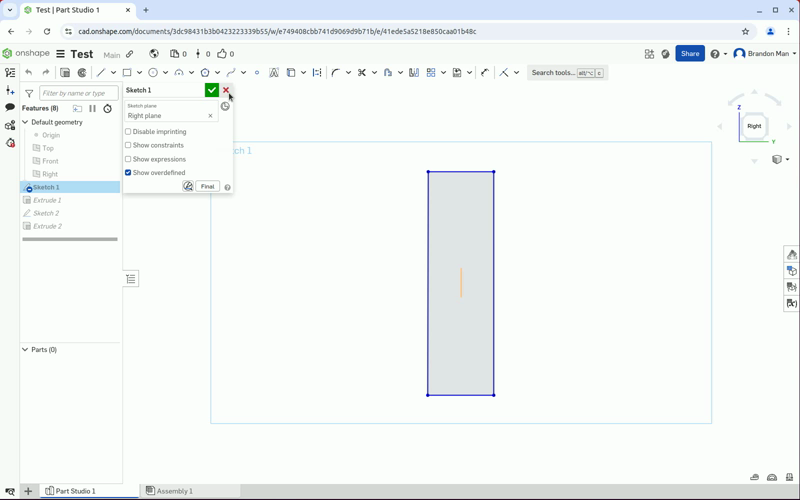
key(shift+s)
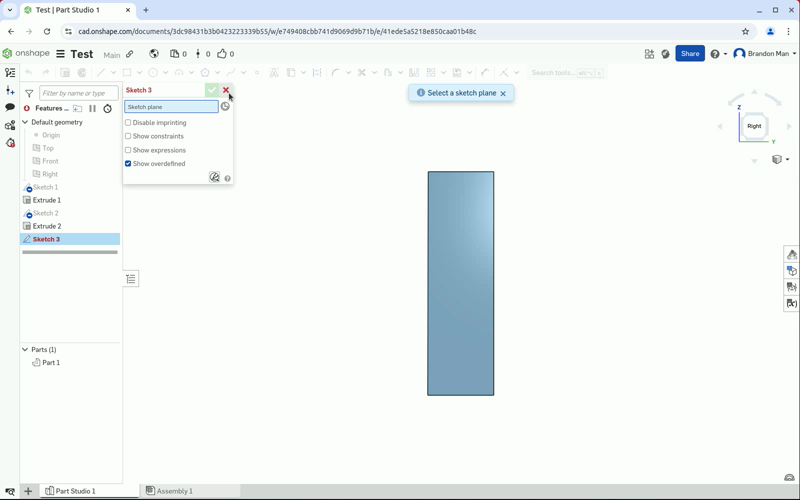
mouse_move(73, 176)
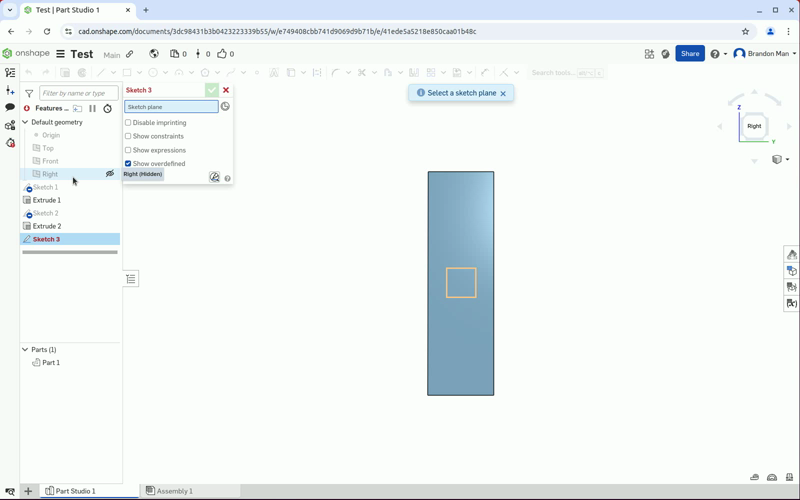
click(73, 176)
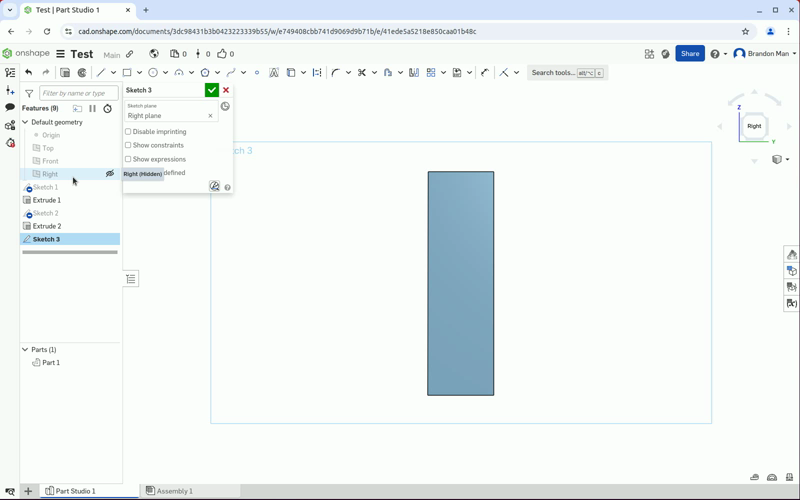
mouse_move(73, 352)
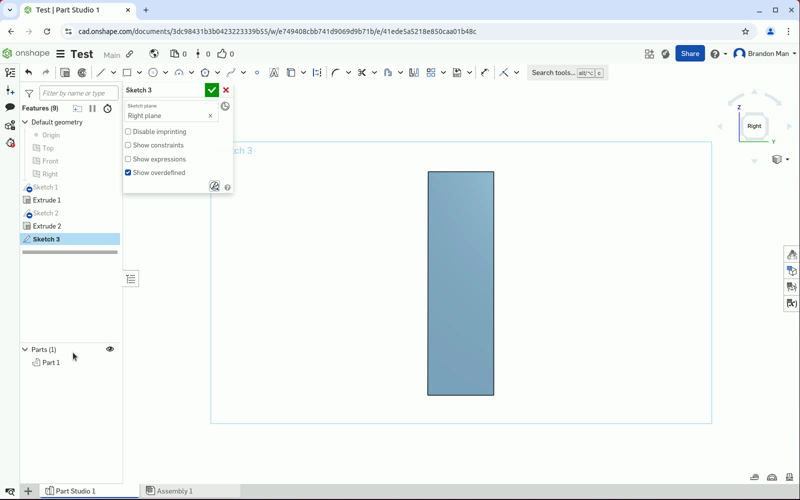
key(y)
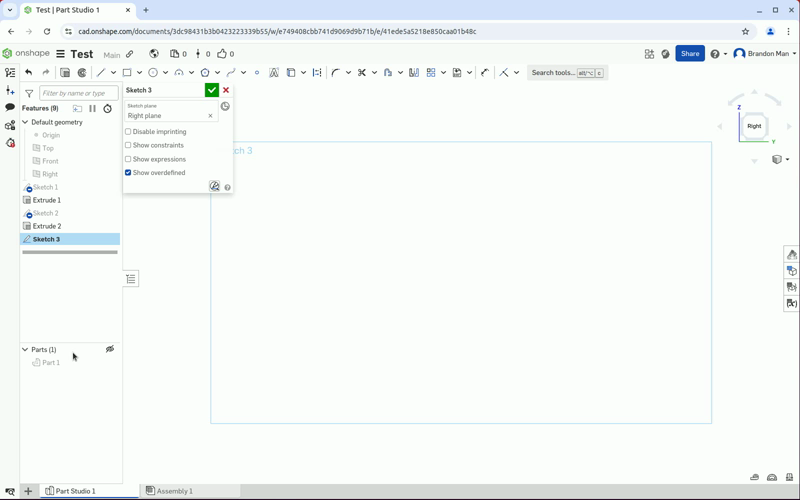
key(c)
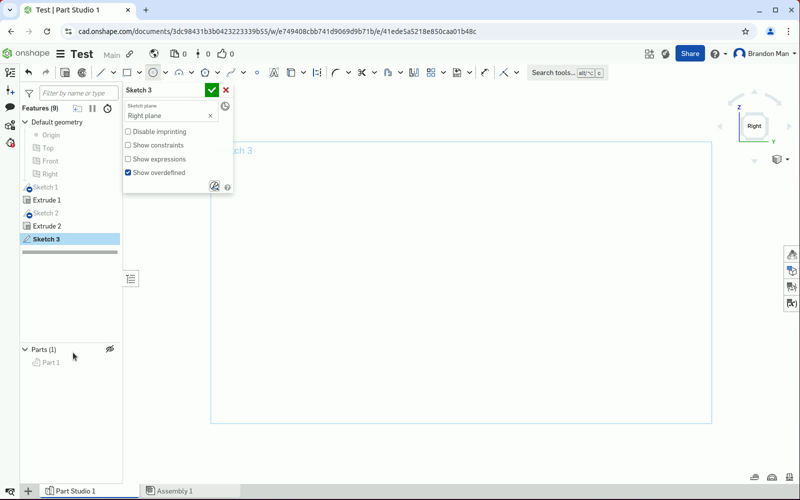
key_down(shift)
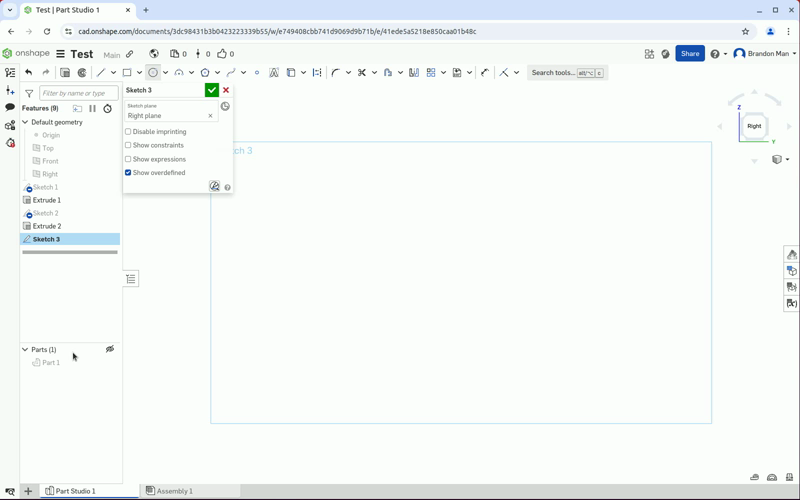
mouse_move(486, 183)
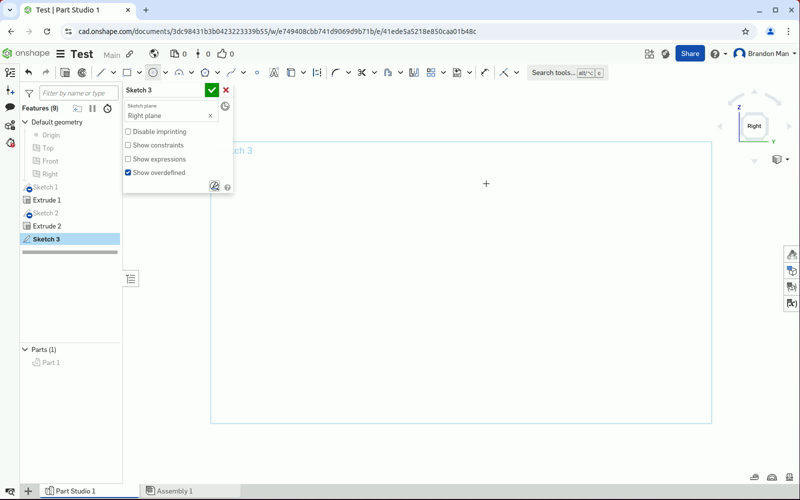
click(486, 183)
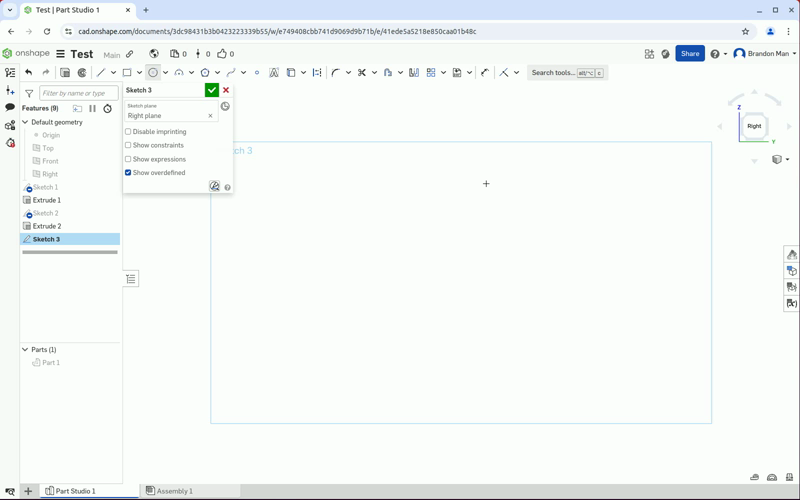
key_up(shift)
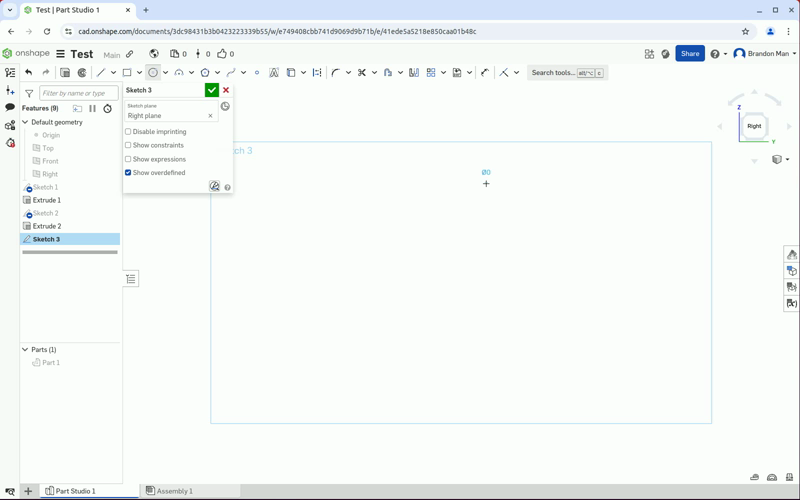
mouse_move(491, 183)
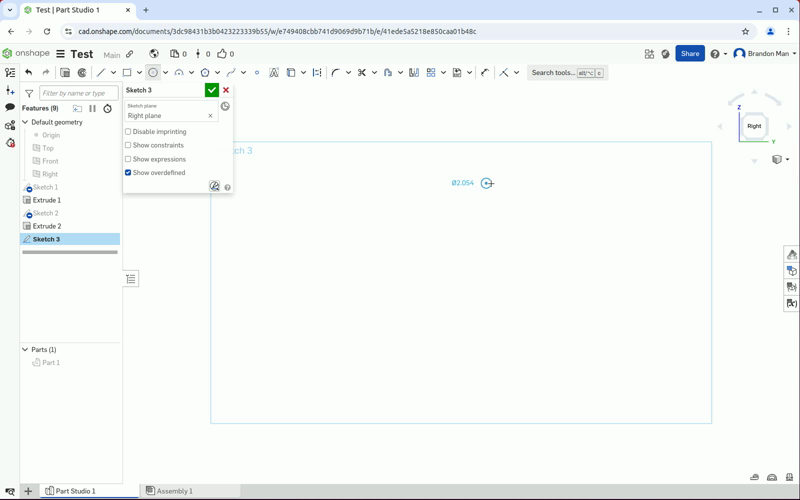
click(491, 183)
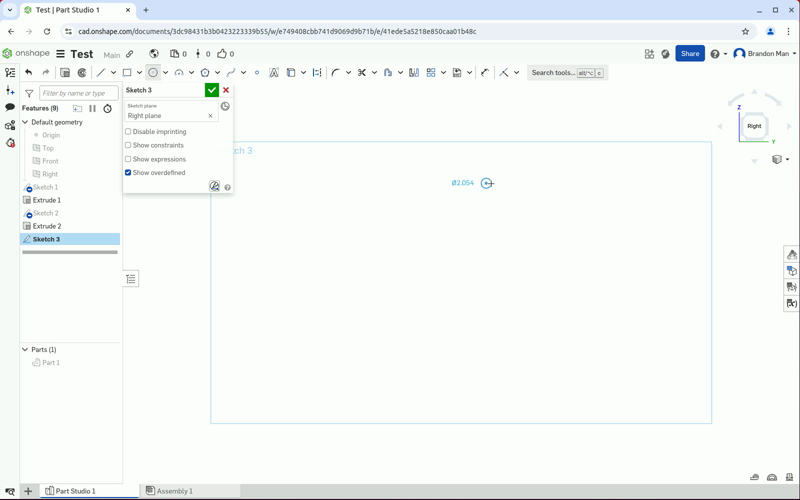
key(esc)
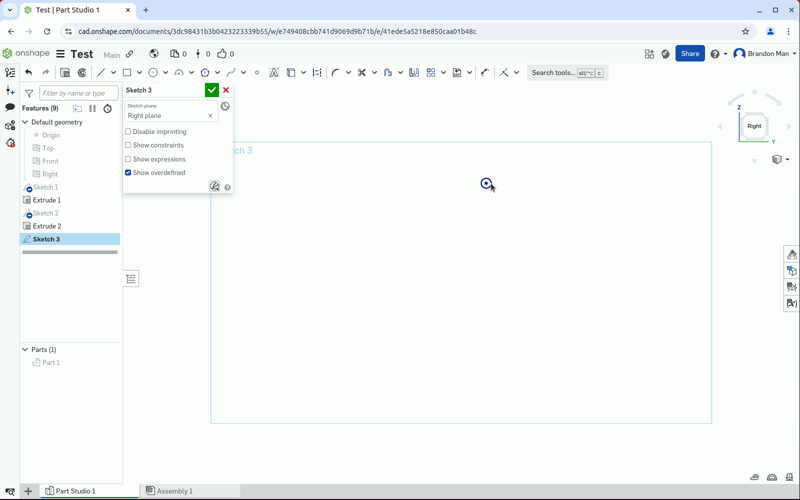
mouse_move(486, 188)
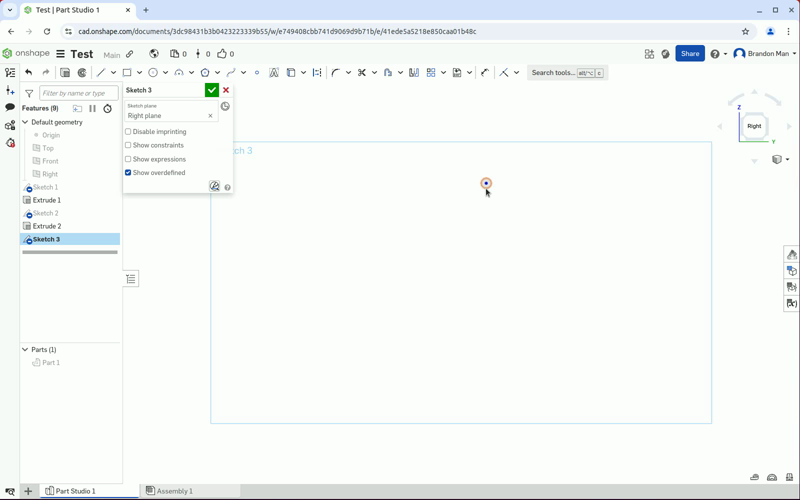
scroll(6)
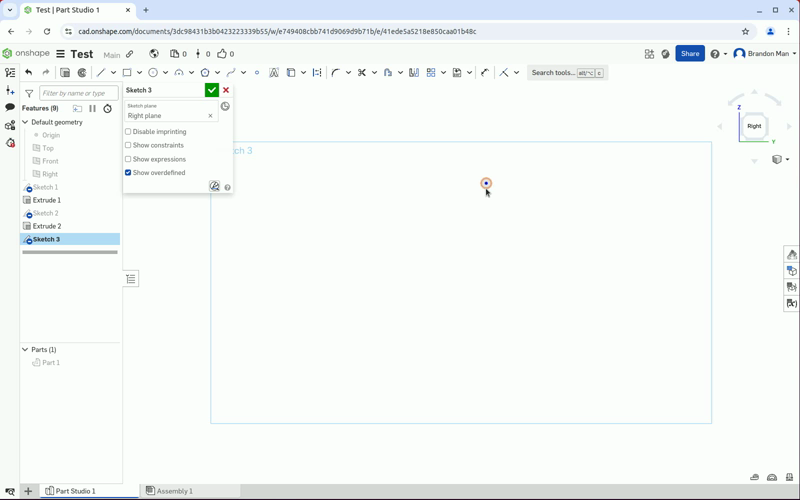
scroll(6)
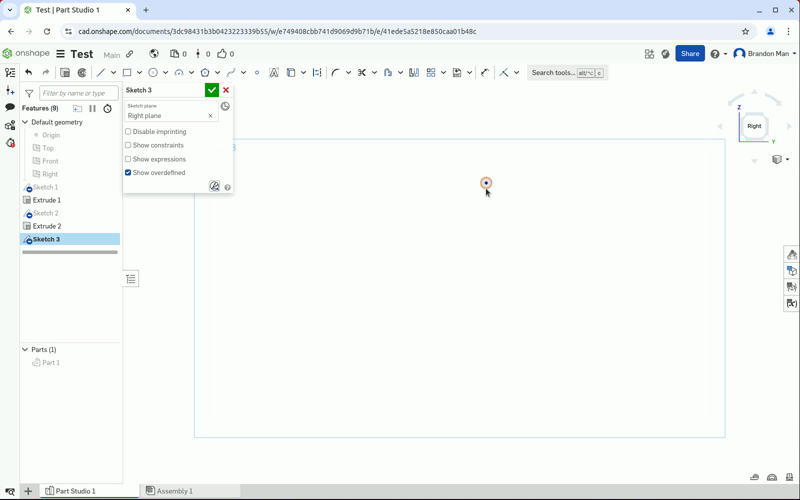
scroll(6)
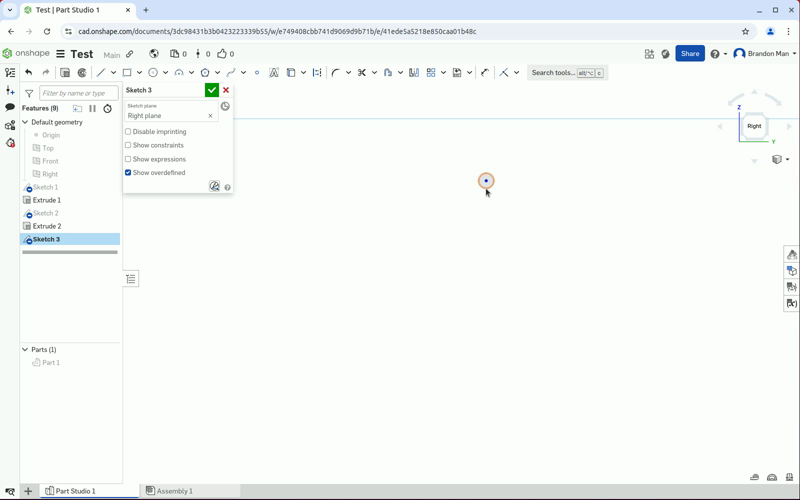
scroll(6)
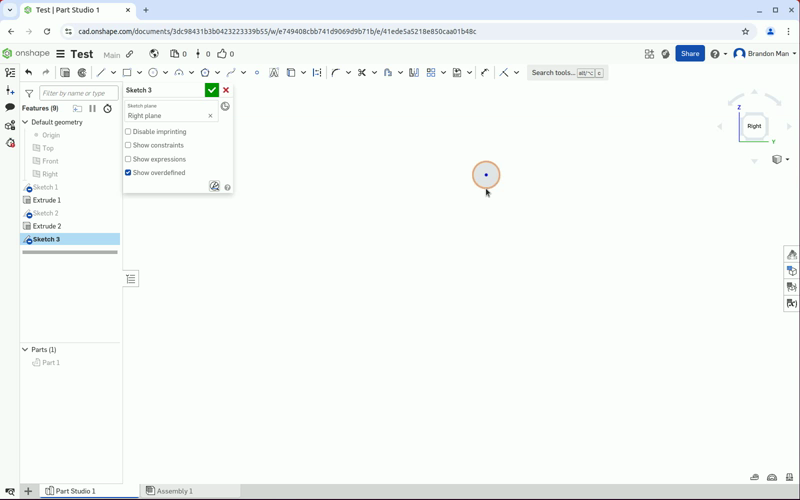
scroll(6)
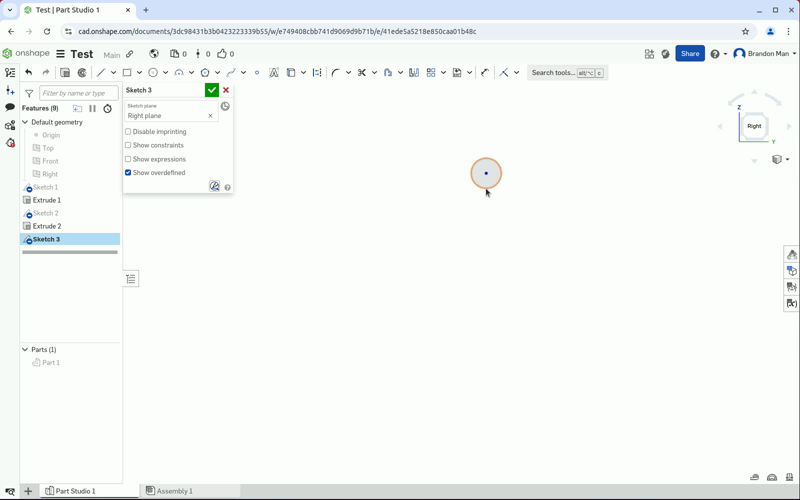
scroll(6)
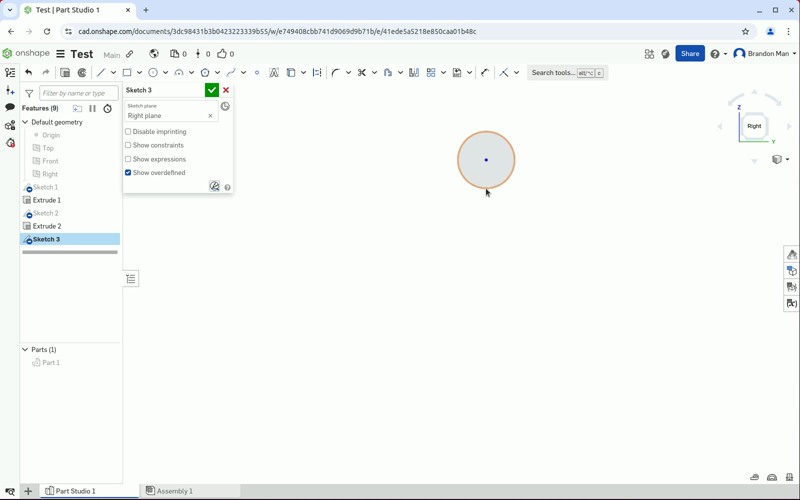
scroll(6)
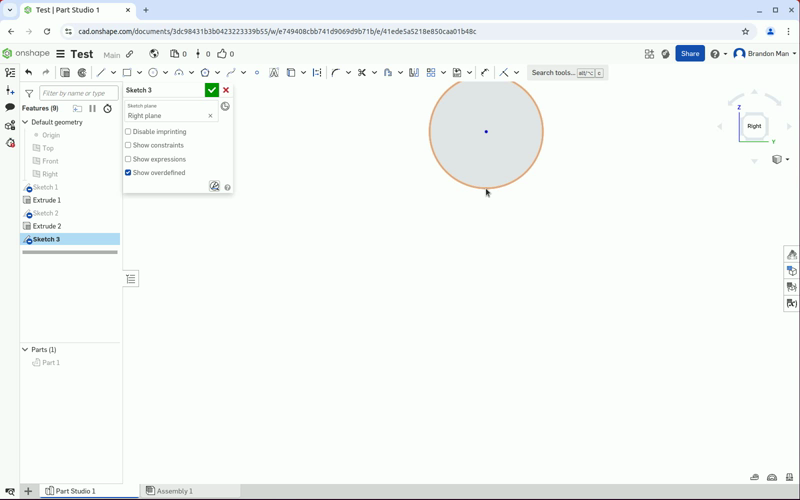
click(486, 188)
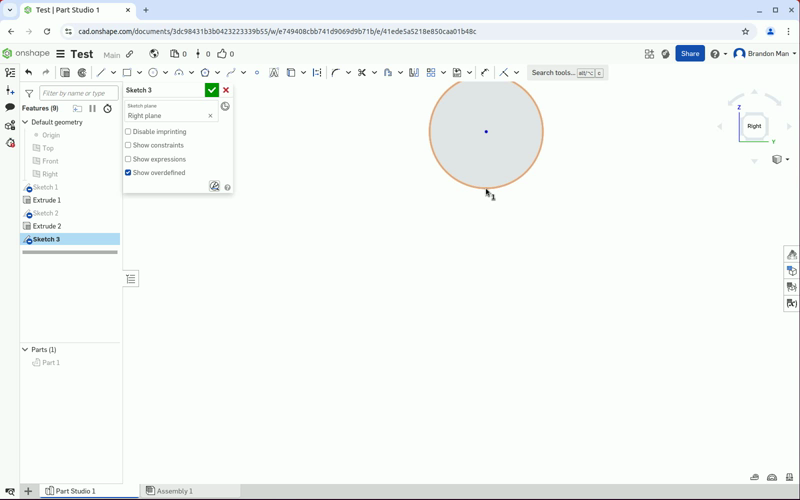
scroll(-6)
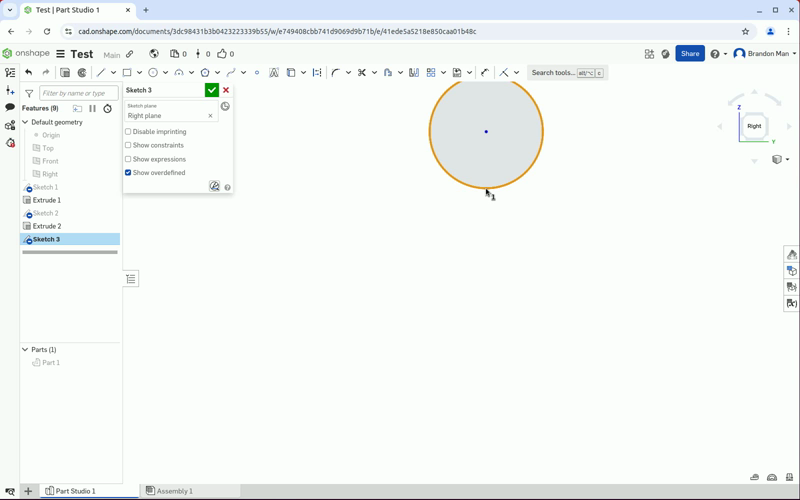
scroll(-6)
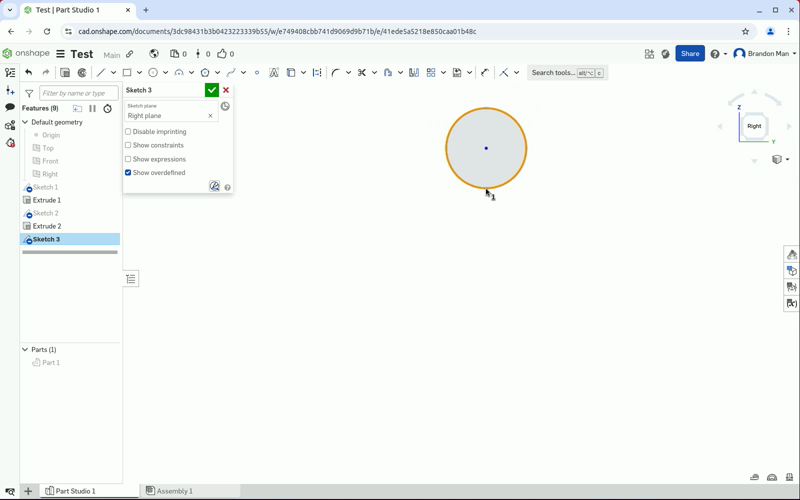
scroll(-6)
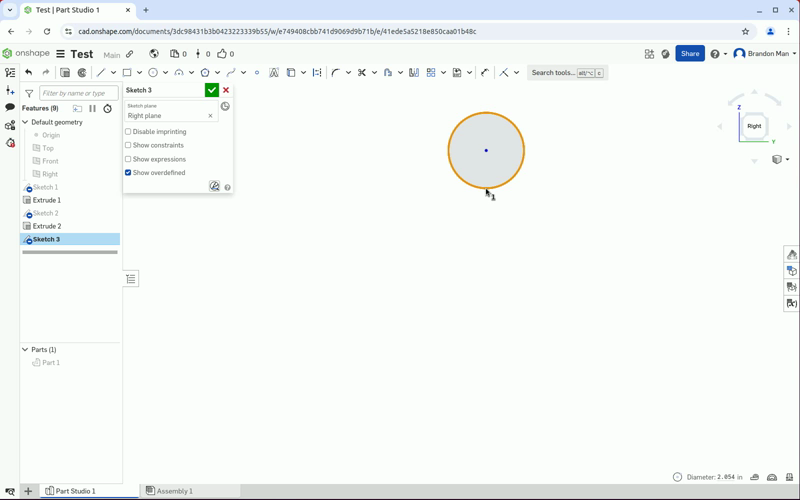
scroll(-6)
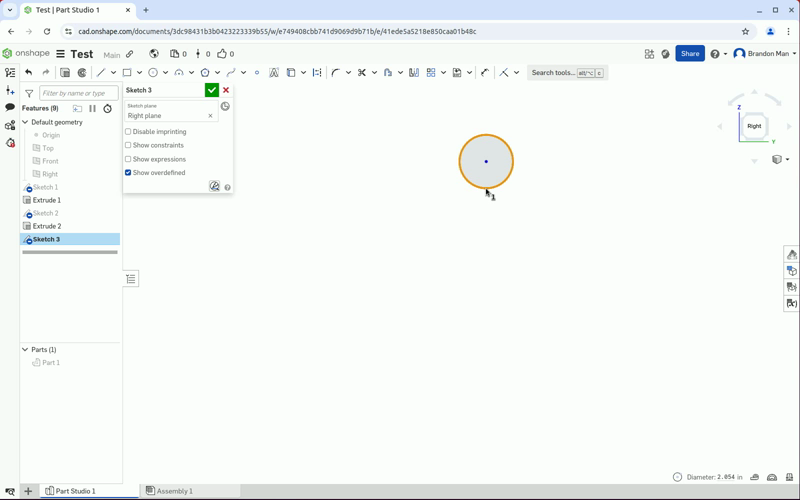
scroll(-6)
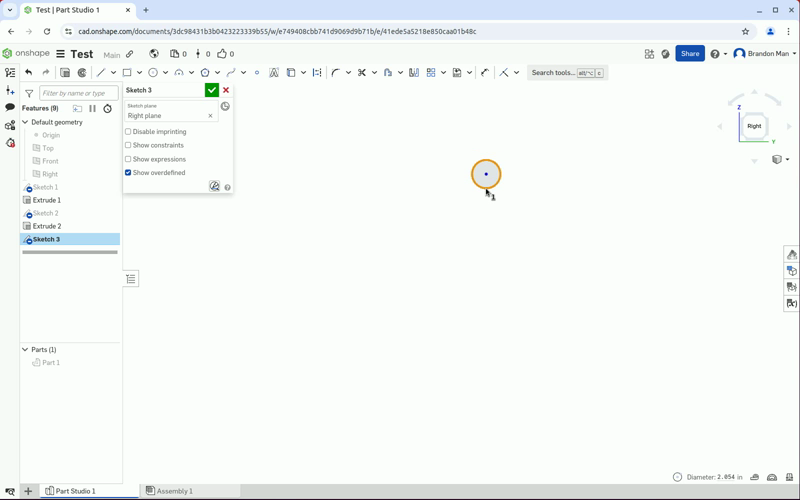
scroll(-6)
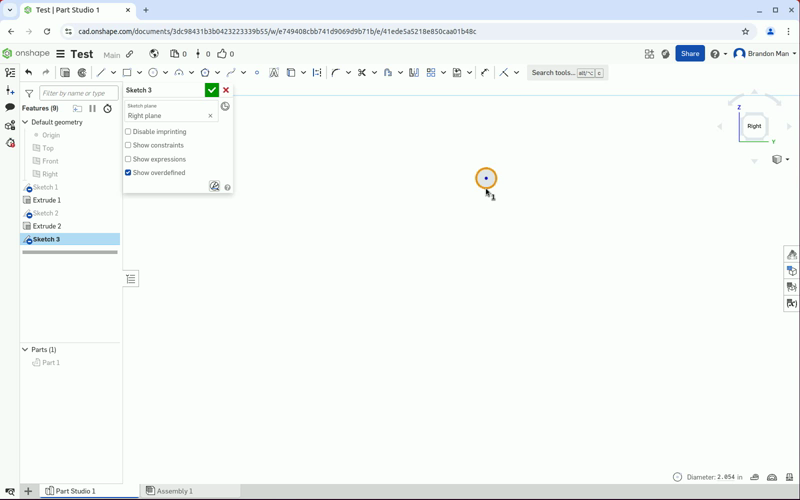
scroll(-6)
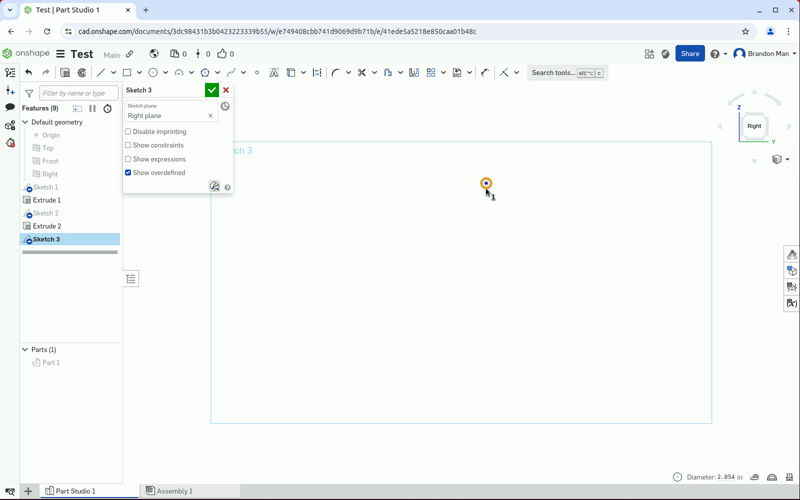
mouse_move(73, 352)
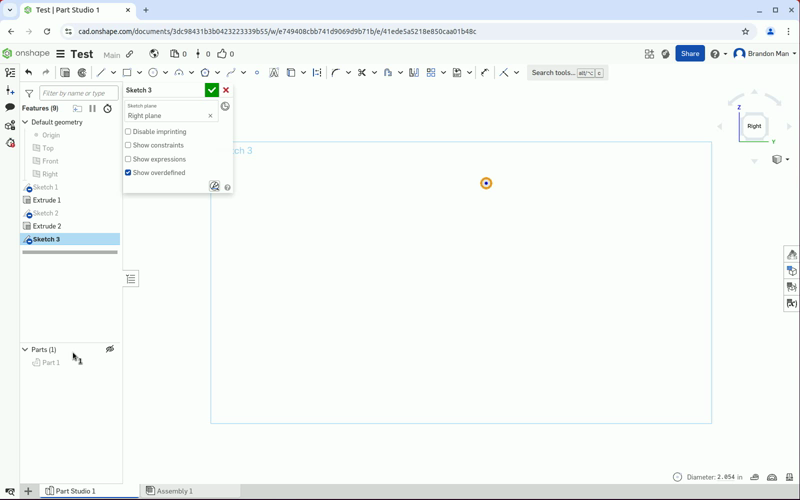
key(shift+y)
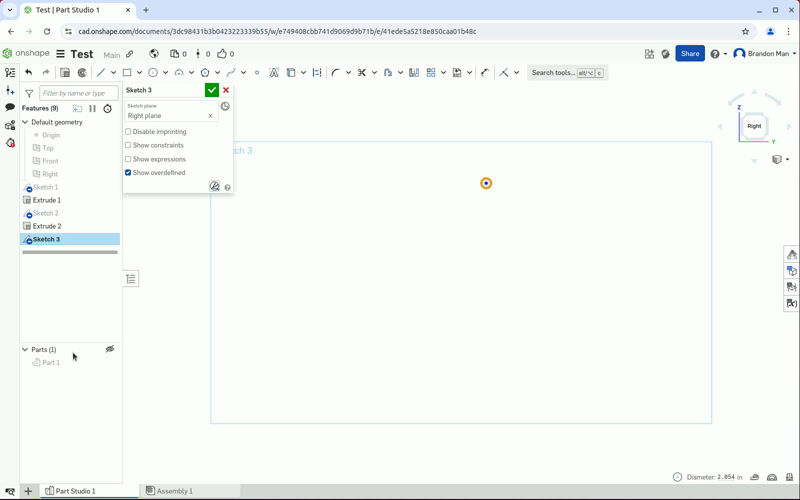
key(shift+e)
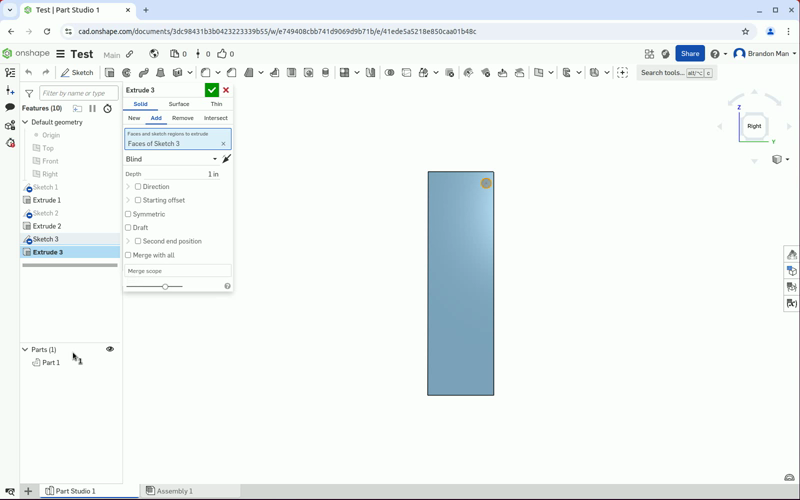
mouse_move(143, 106)
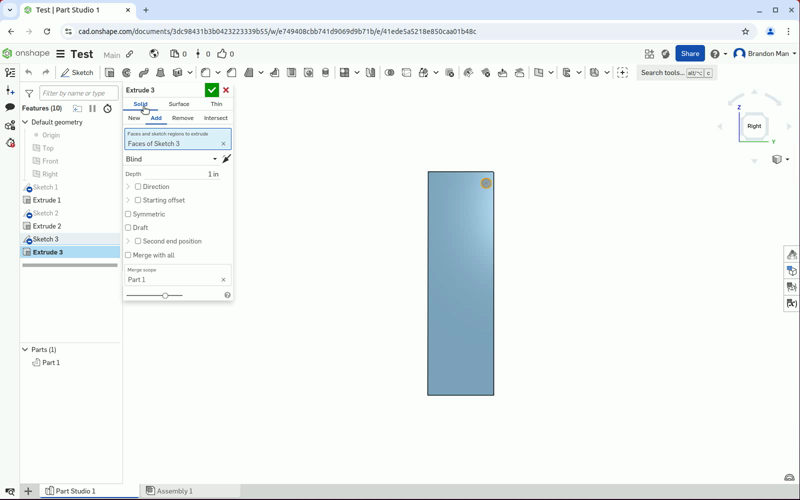
click(143, 106)
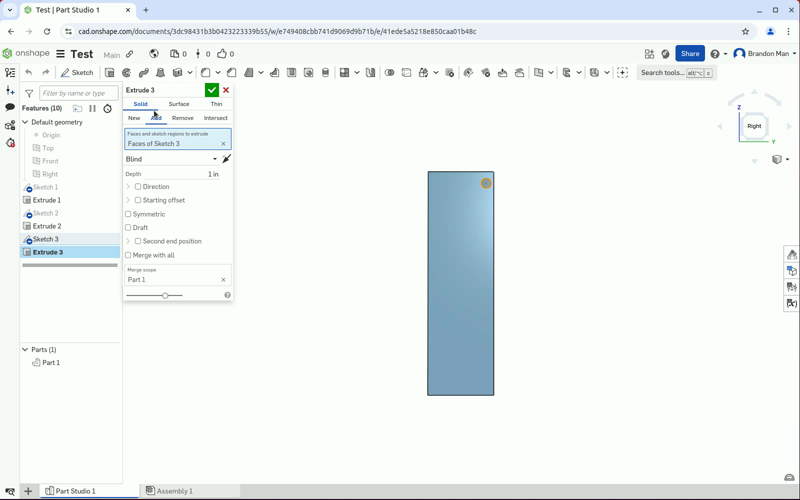
mouse_move(186, 120)
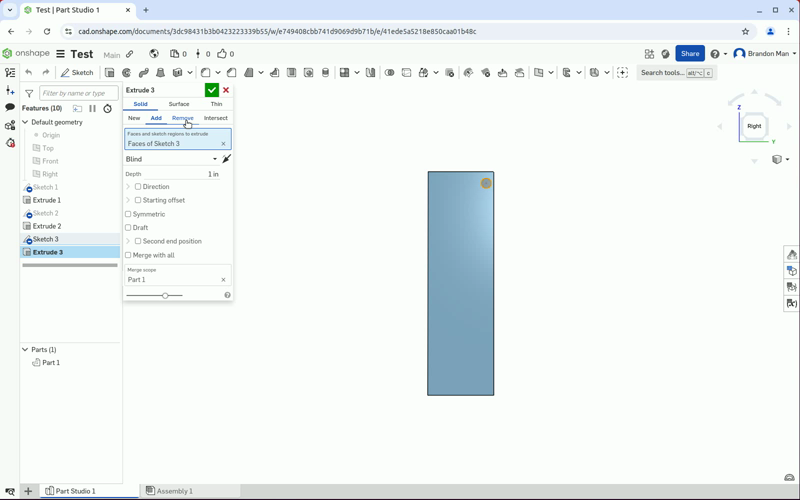
click(186, 120)
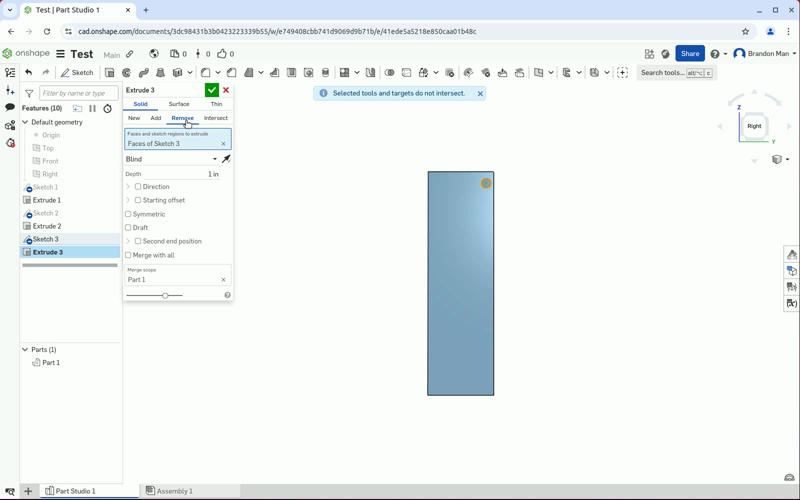
key(tab, 4)
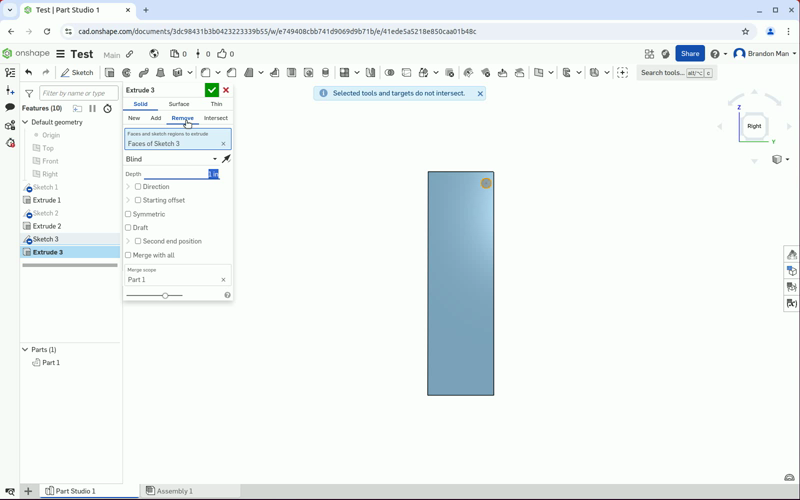
text(5.536)
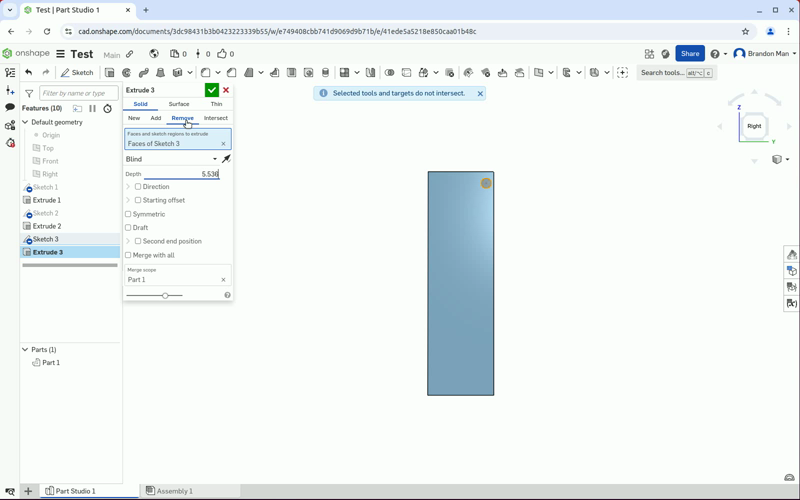
key(tab, 6)
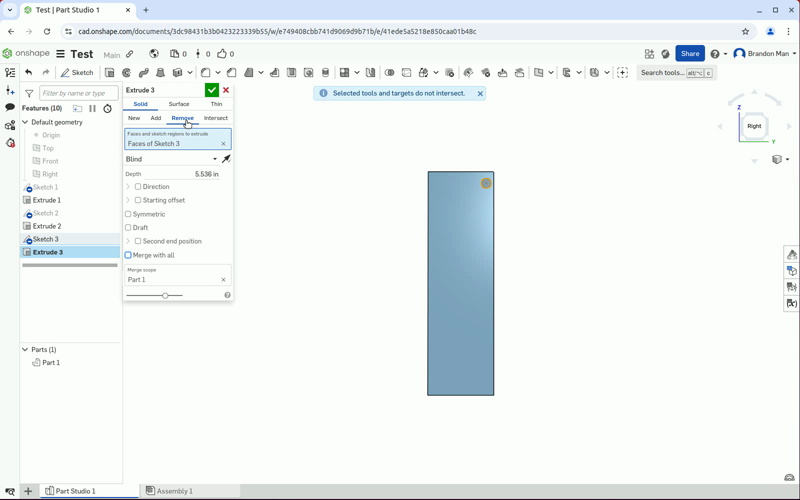
key(space)
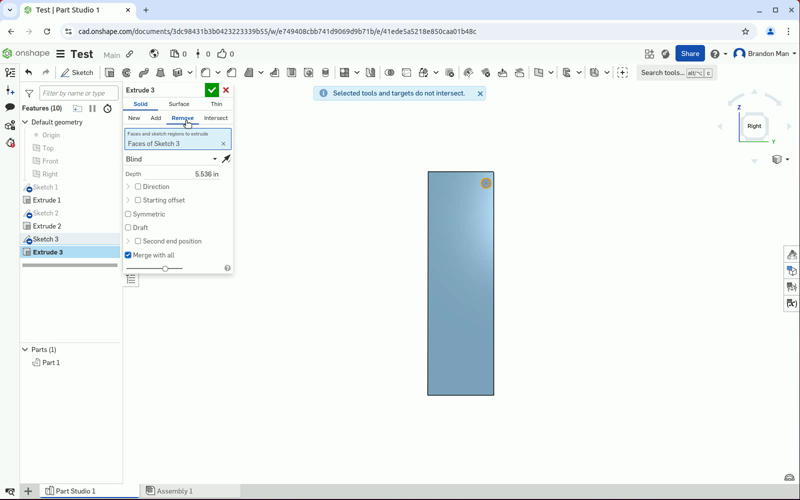
key(enter)
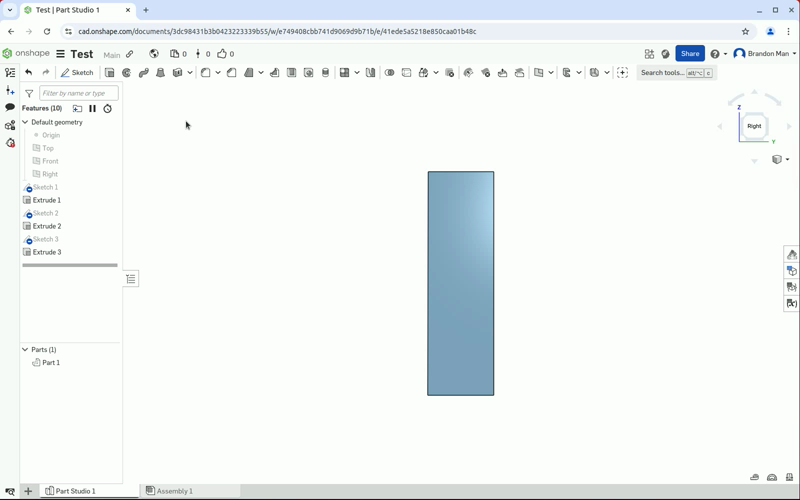
key(shift+h)
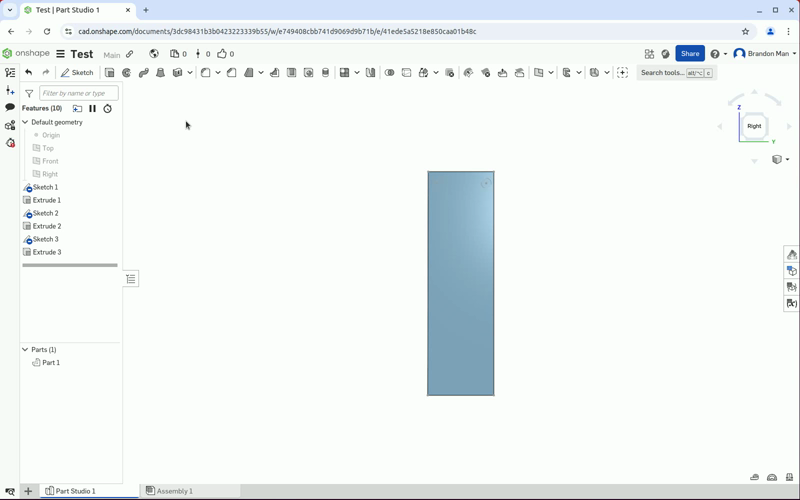
key(shift+h)
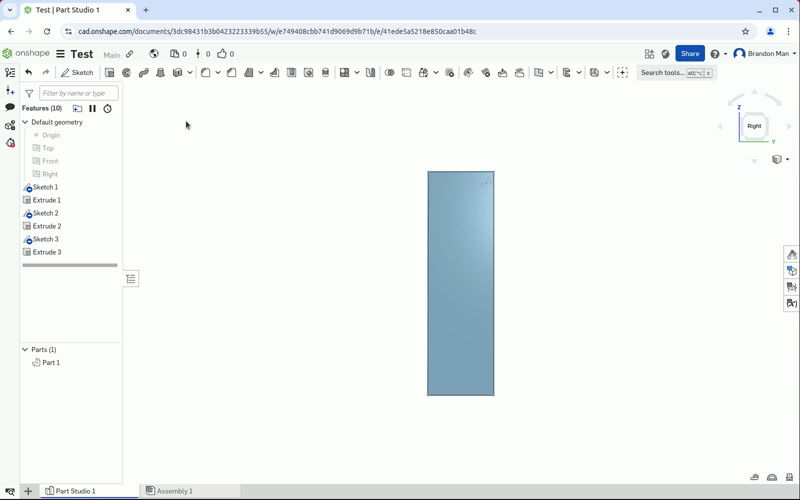
key(shift+7)
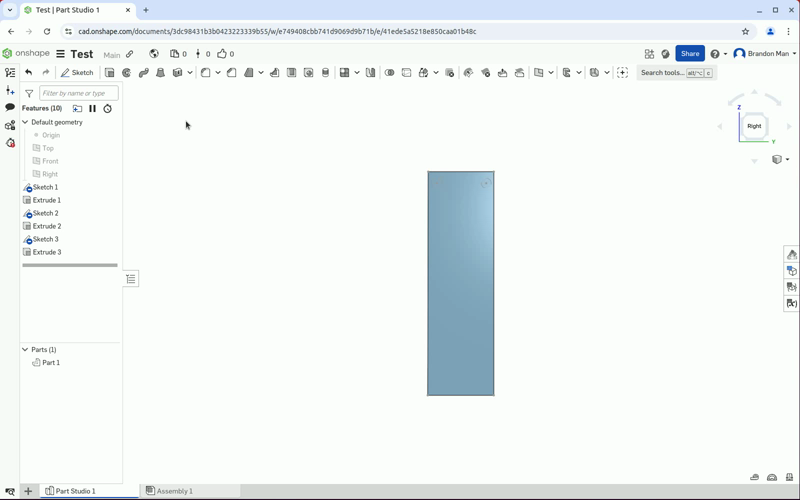
key(right, 2)
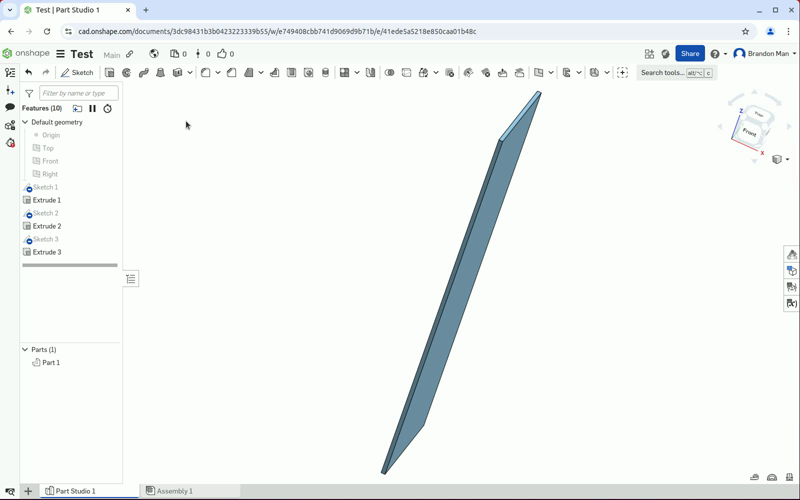
key(down, 2)
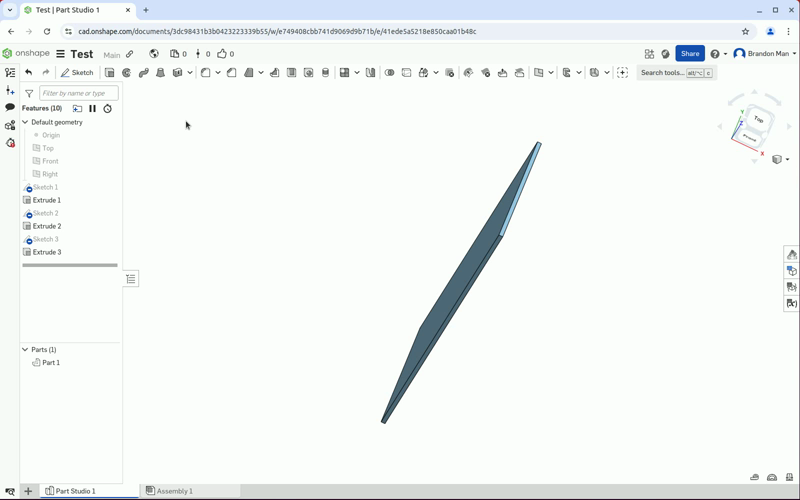
key(up, 2)
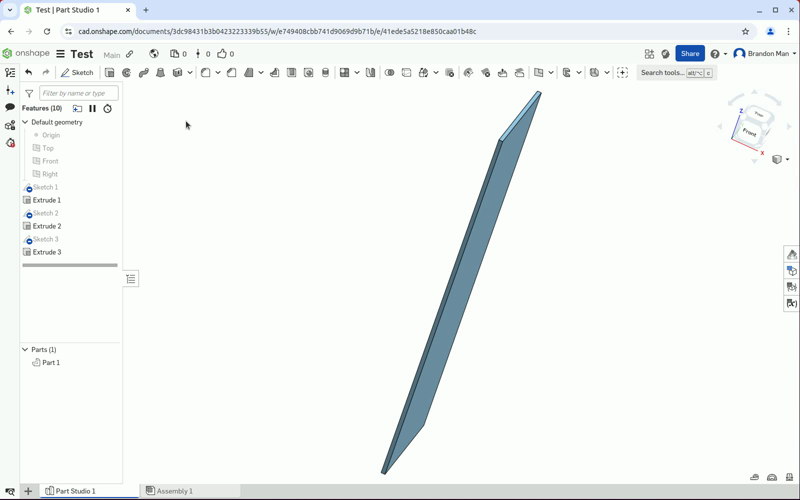
key(left, 2)
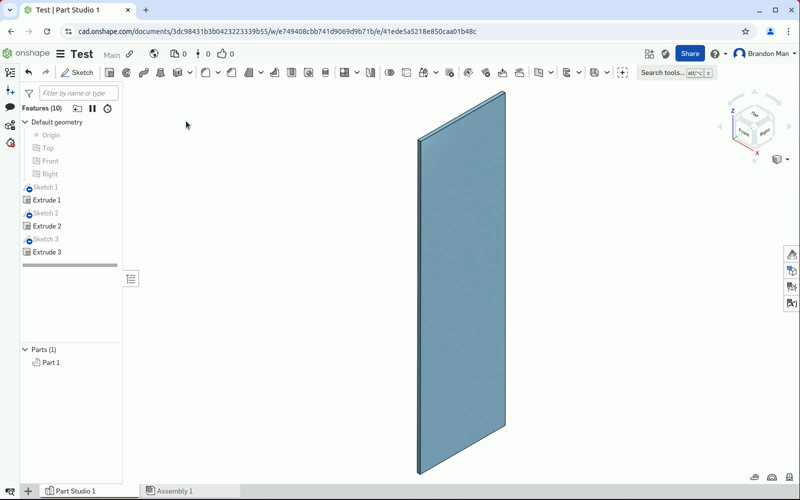
mouse_move(73, 189)
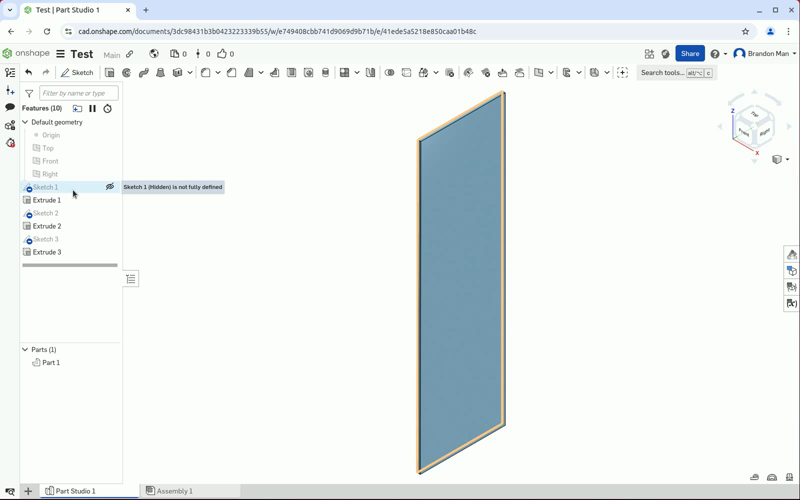
click(73, 189)